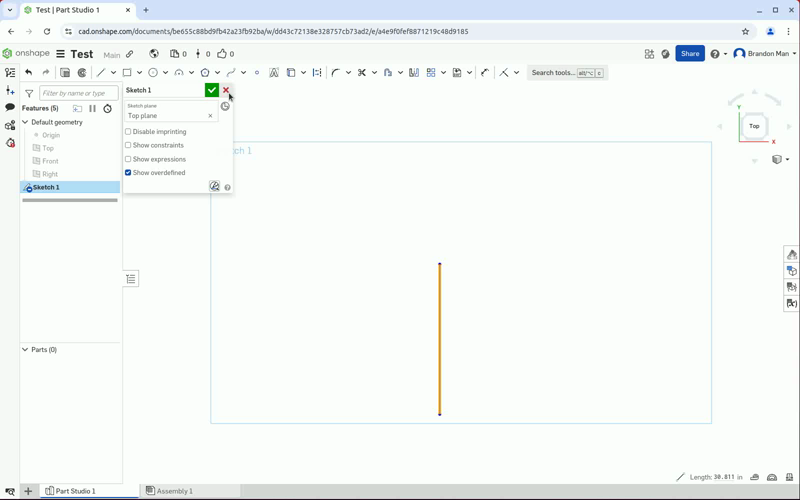
key(shift+h)
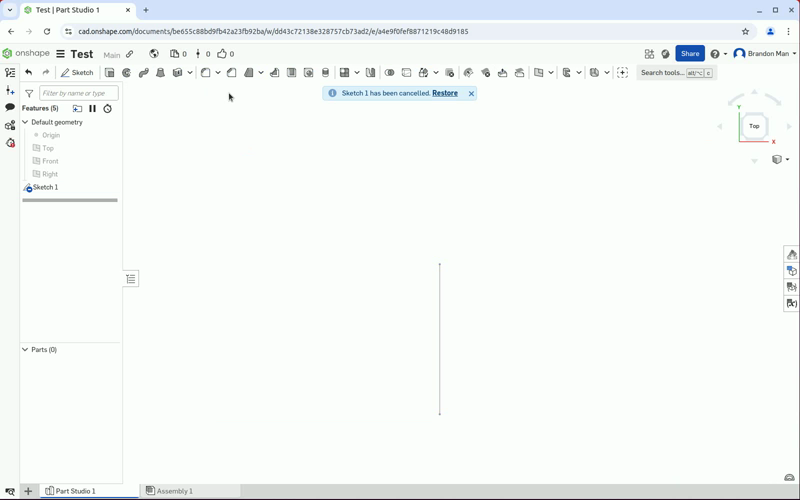
key(shift+s)
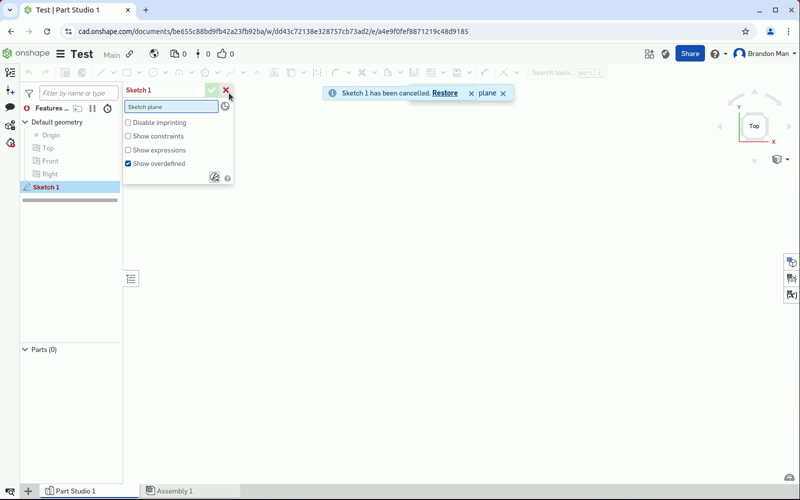
mouse_move(73, 150)
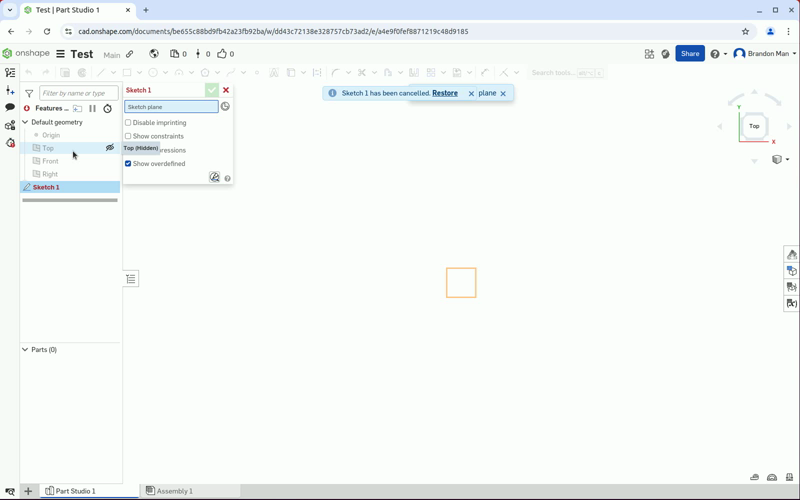
click(73, 150)
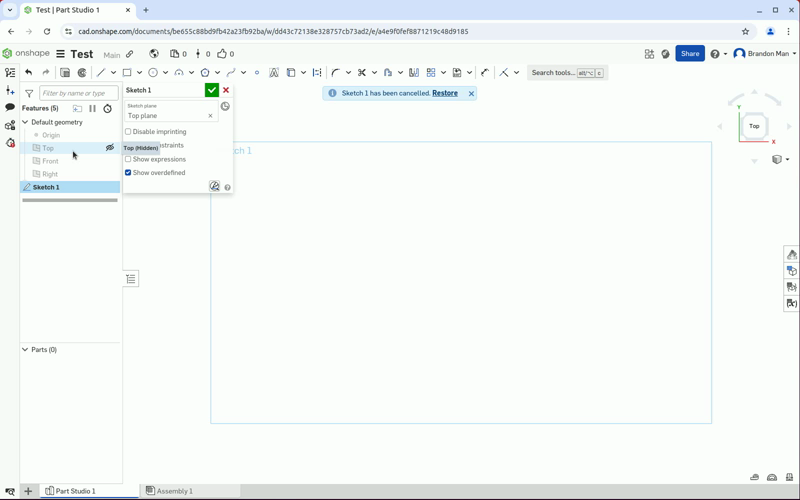
mouse_move(73, 352)
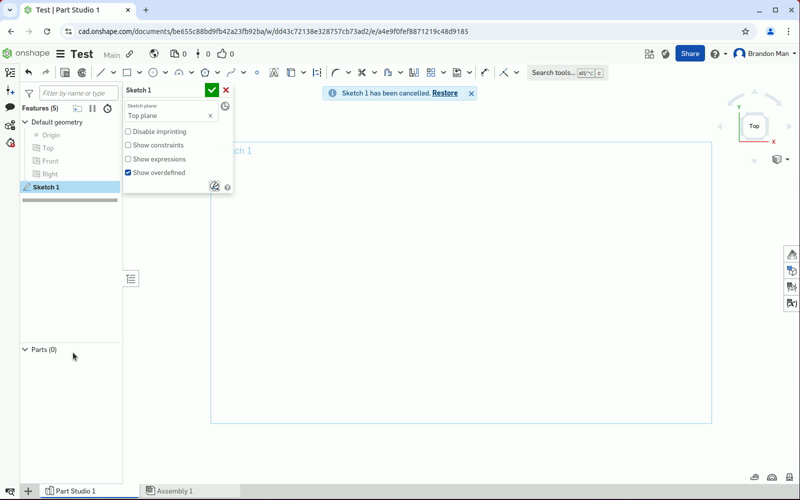
key(y)
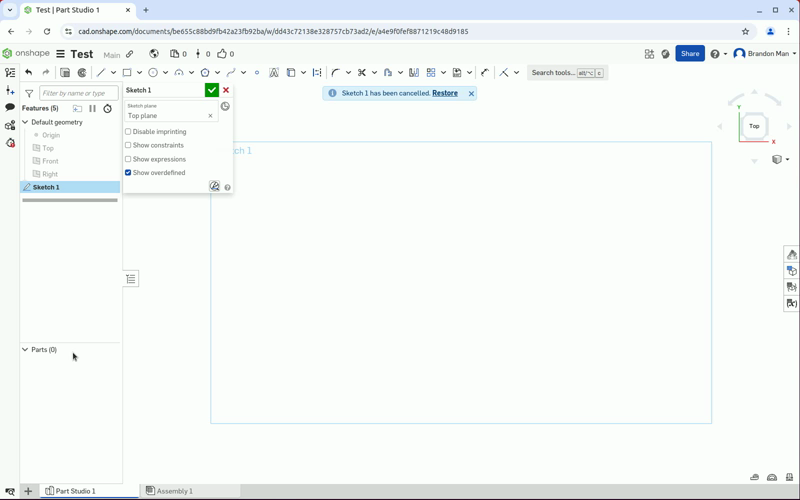
key(a)
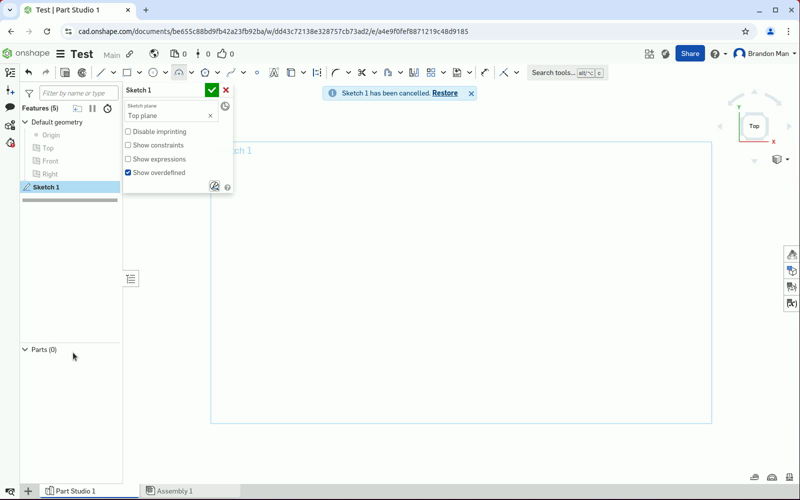
key_down(shift)
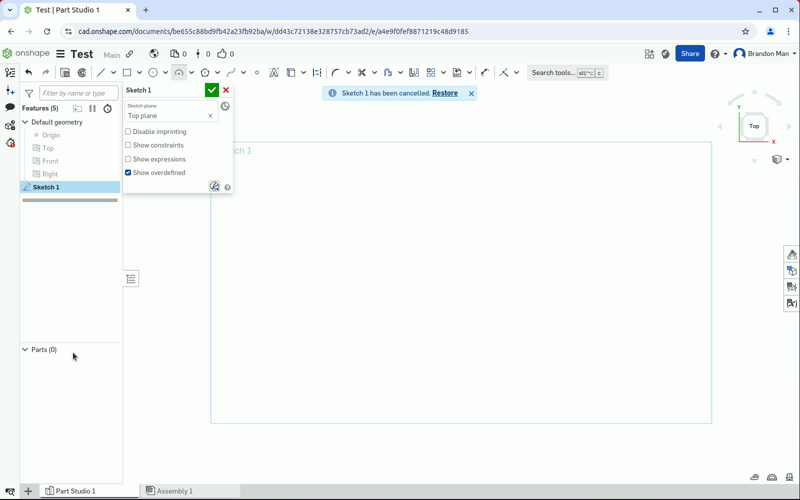
mouse_move(511, 370)
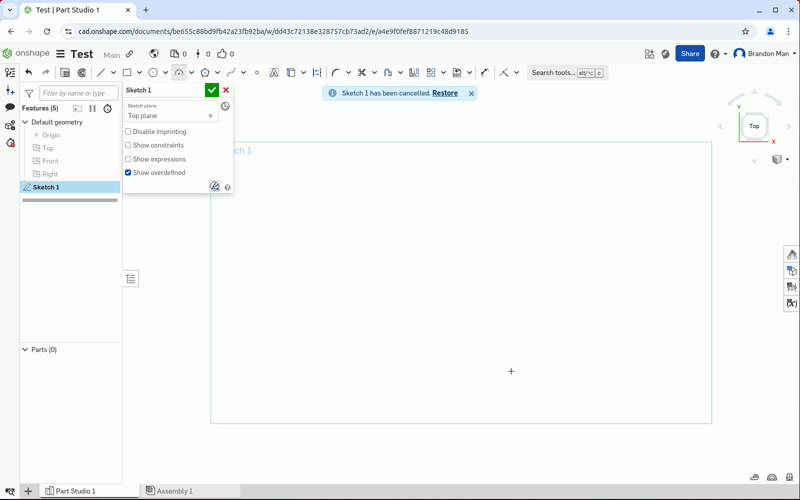
click(511, 370)
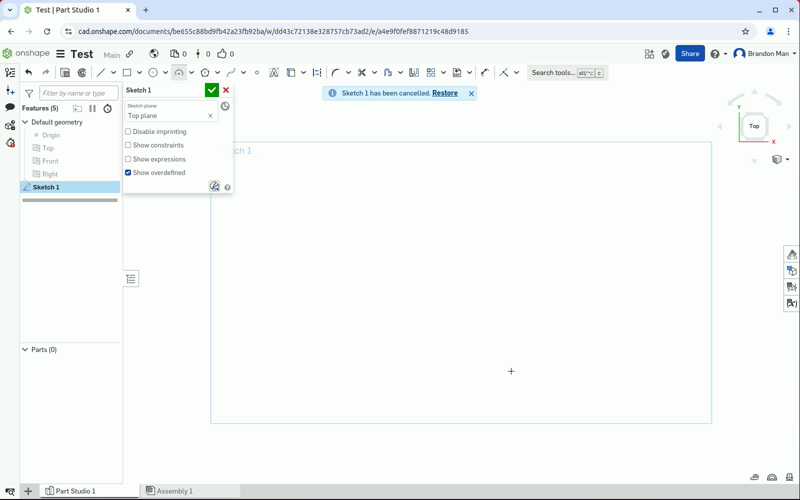
key_up(shift)
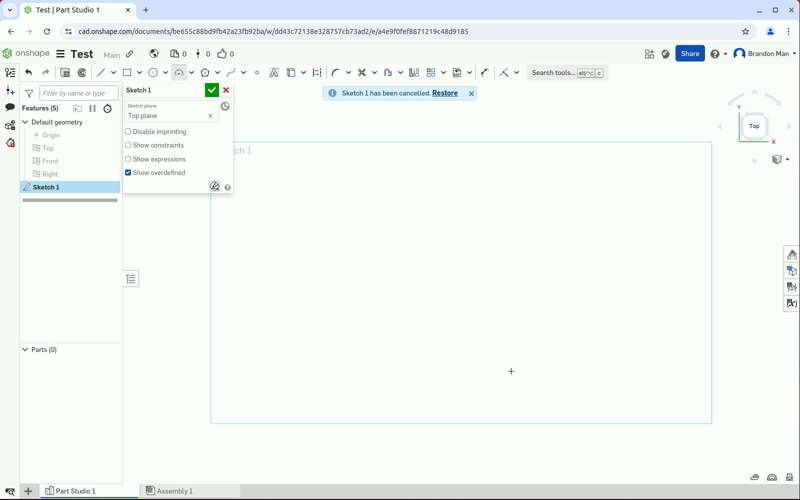
key_down(shift)
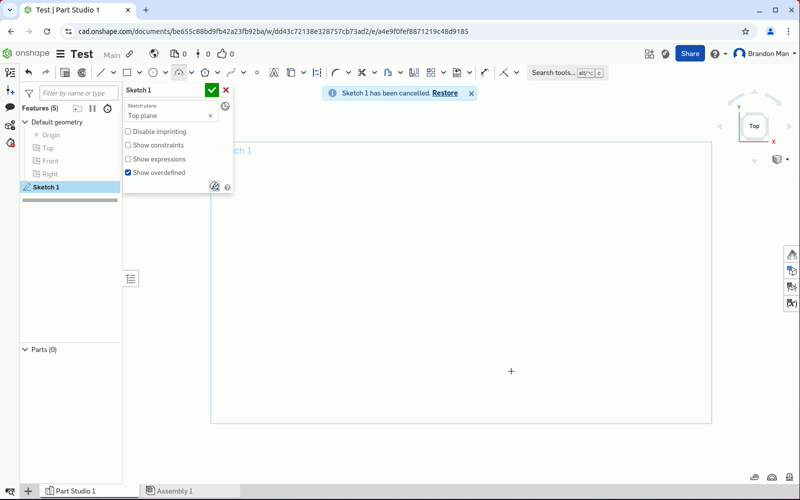
mouse_move(511, 195)
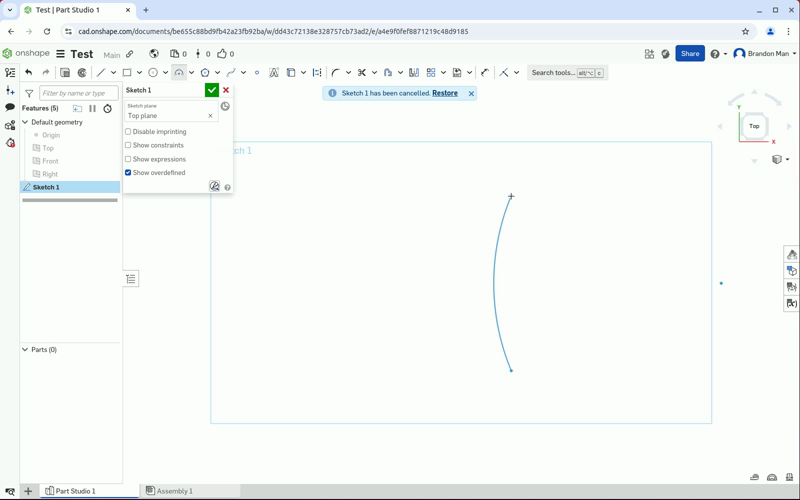
click(511, 195)
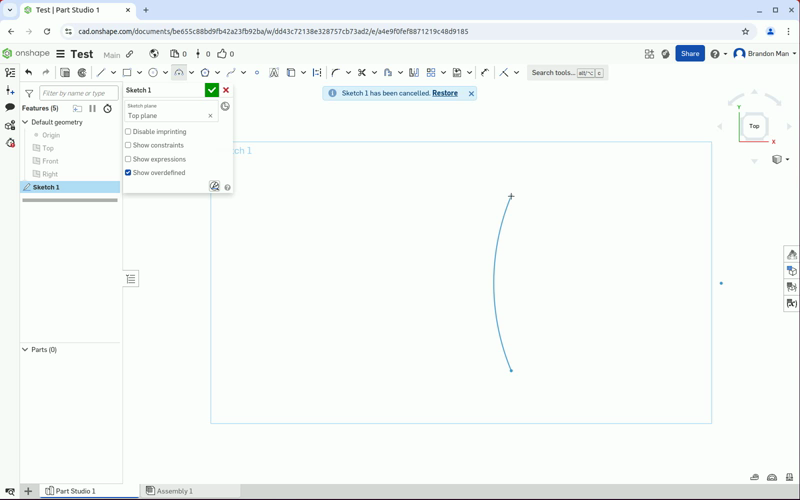
mouse_move(561, 283)
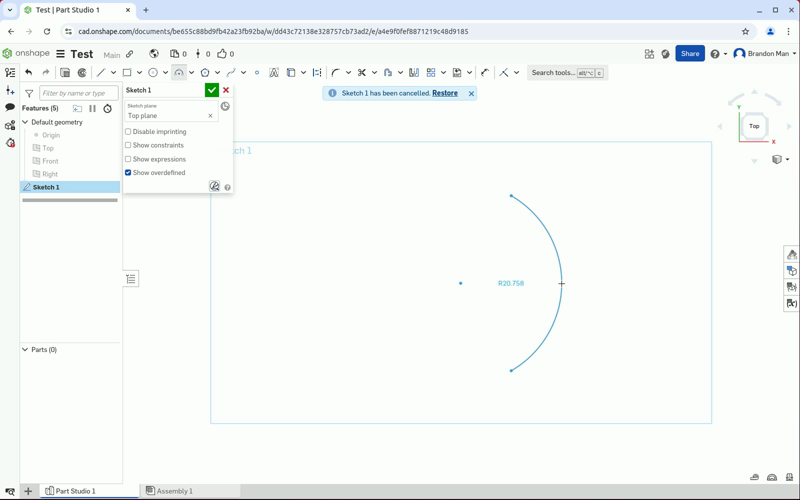
click(561, 283)
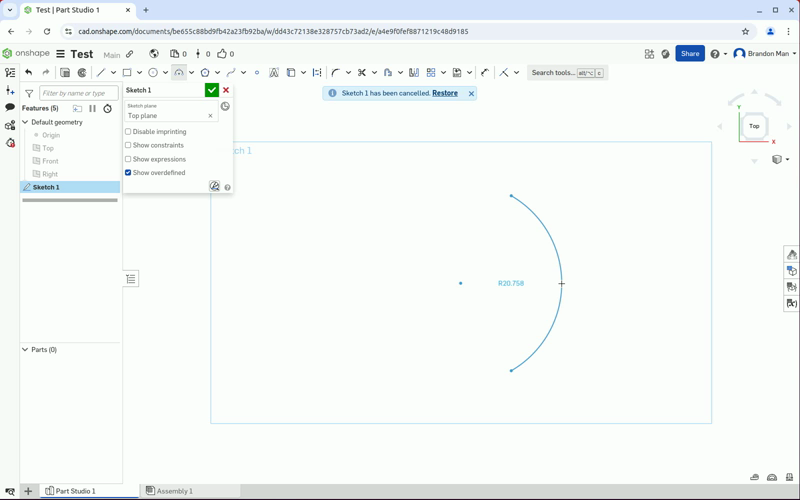
key_up(shift)
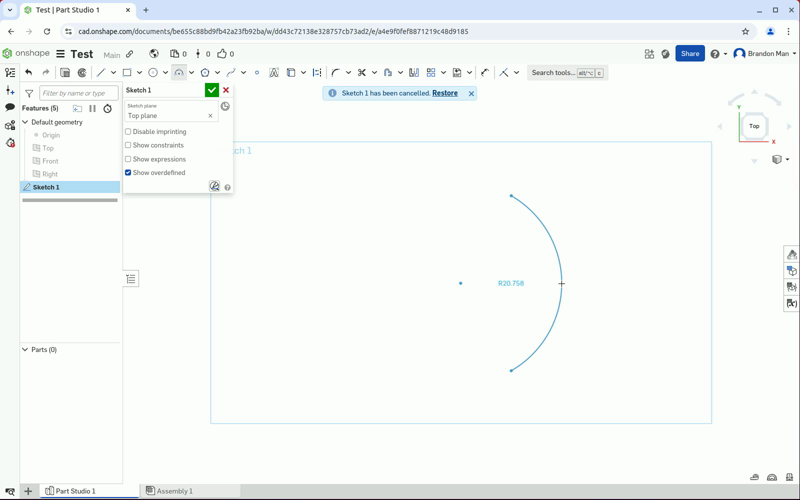
key(esc)
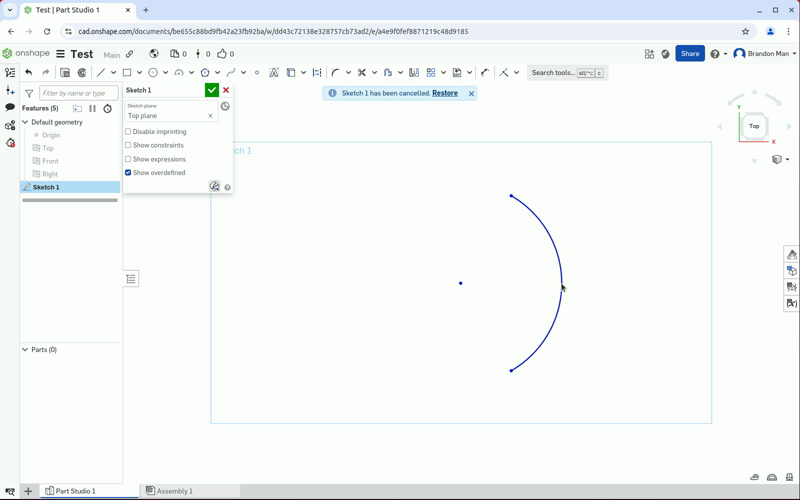
key(l)
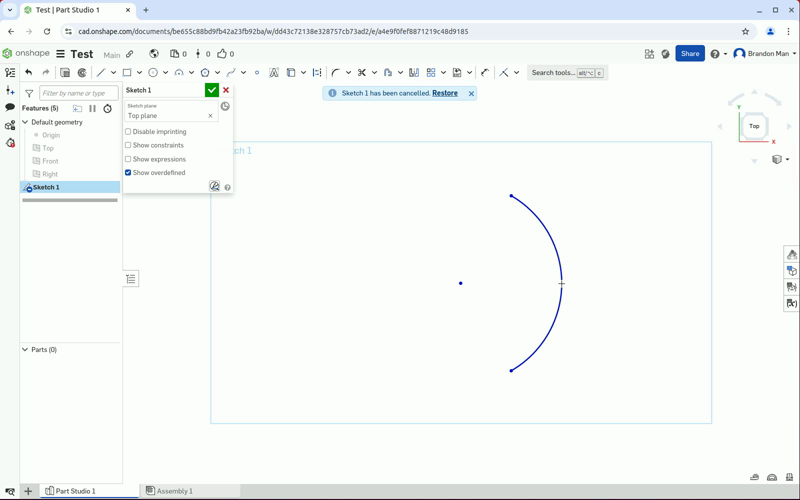
mouse_move(511, 195)
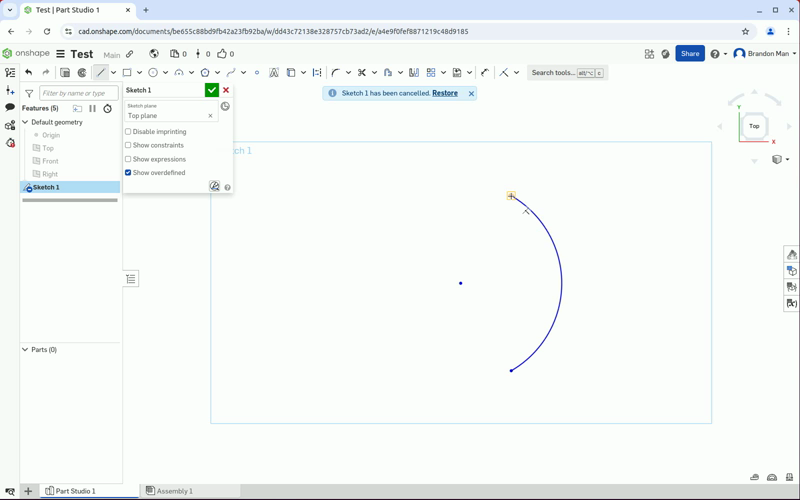
click(511, 195)
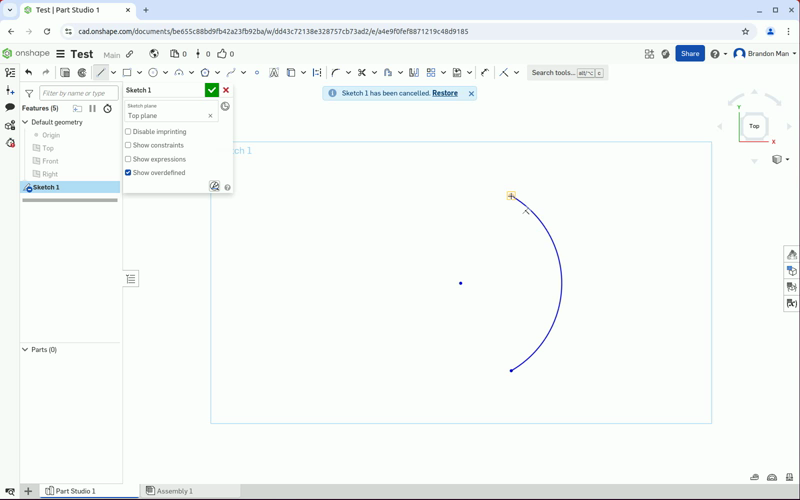
key_down(shift)
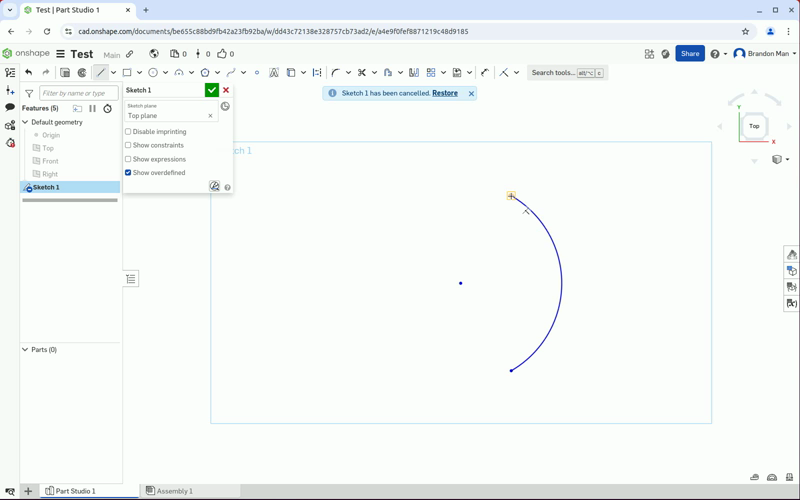
mouse_move(511, 282)
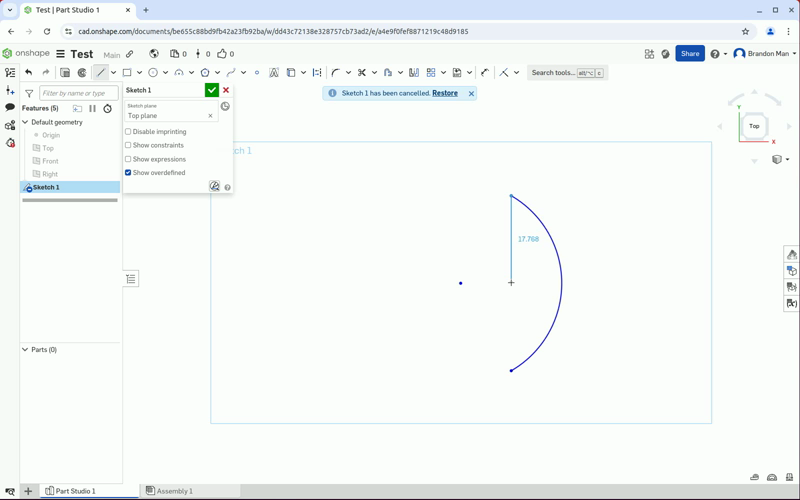
click(511, 282)
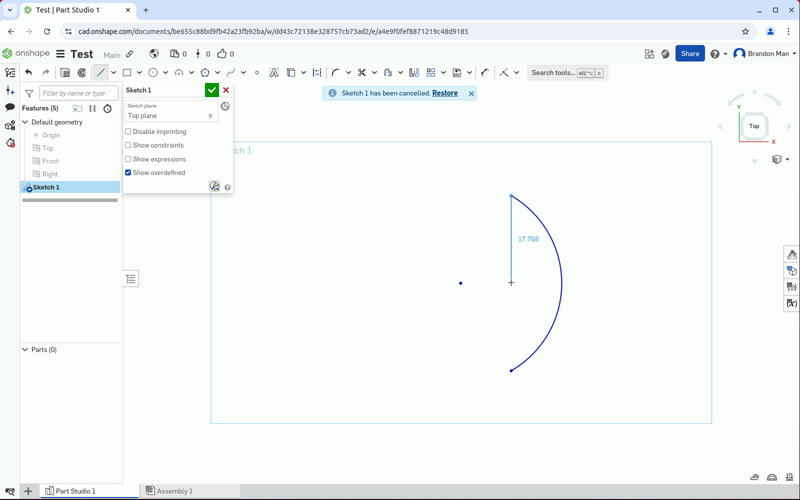
key_up(shift)
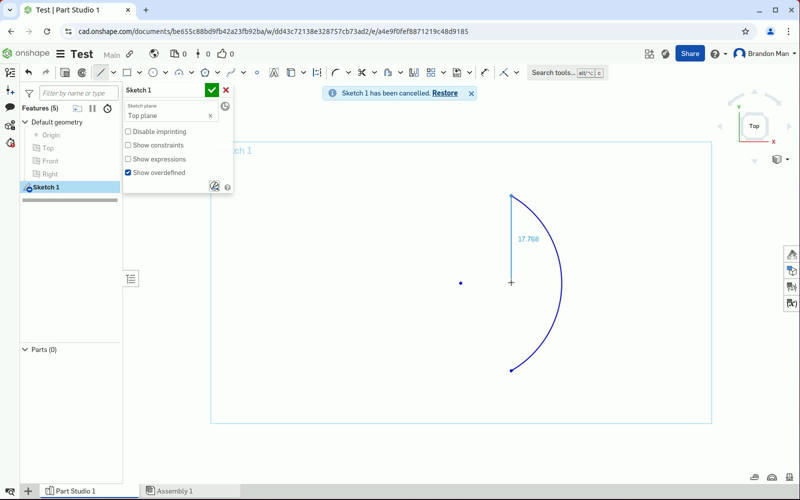
key_down(shift)
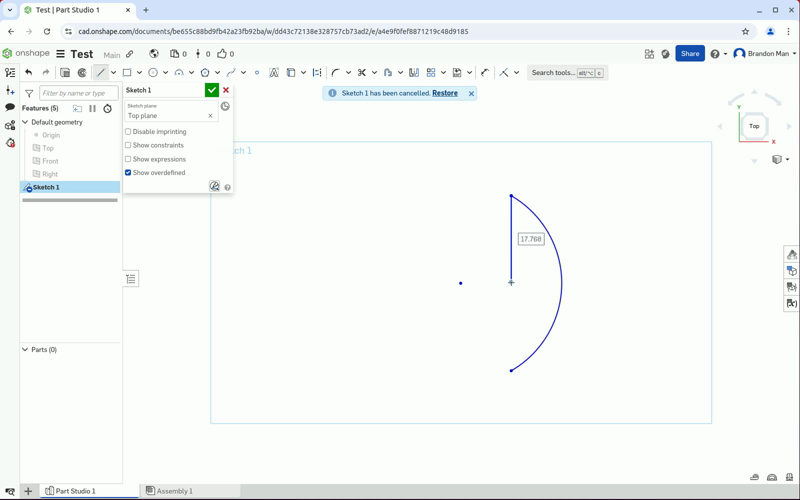
mouse_move(511, 370)
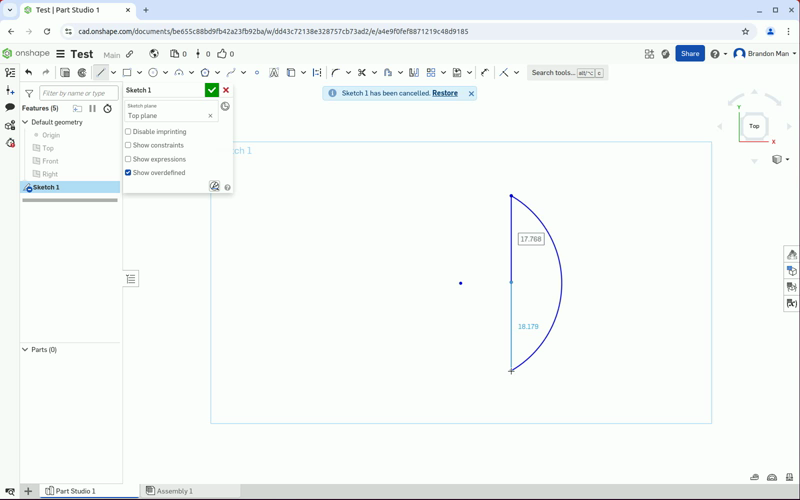
key_up(shift)
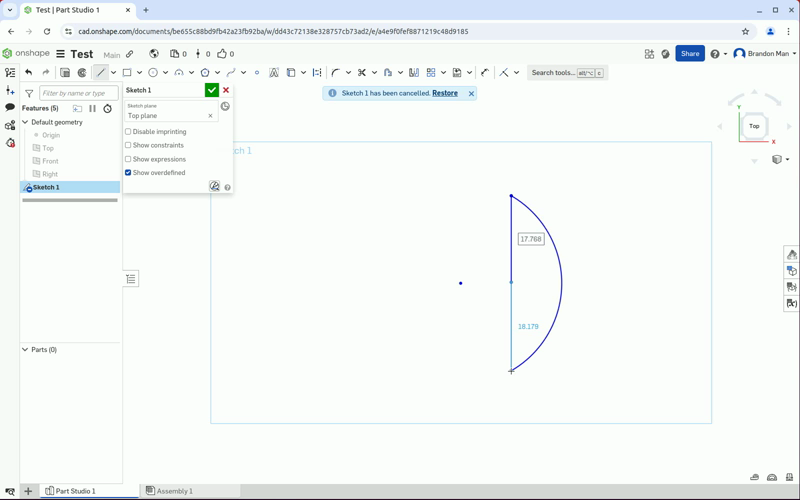
click(511, 370)
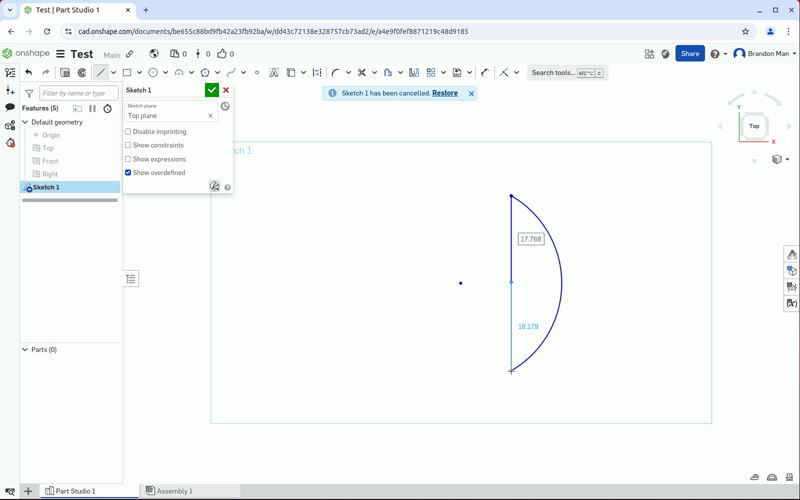
key(esc)
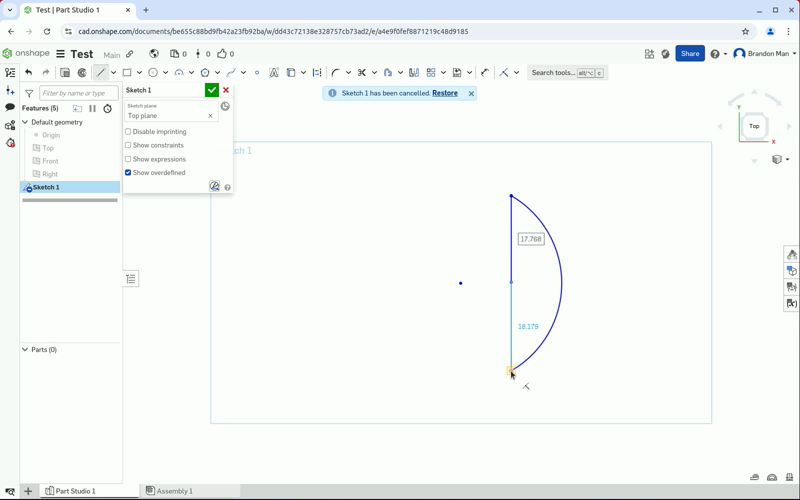
mouse_move(516, 314)
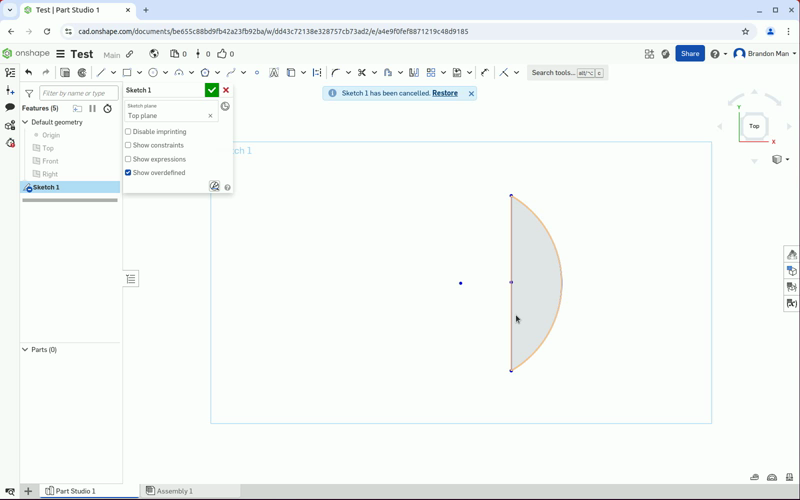
click(516, 314)
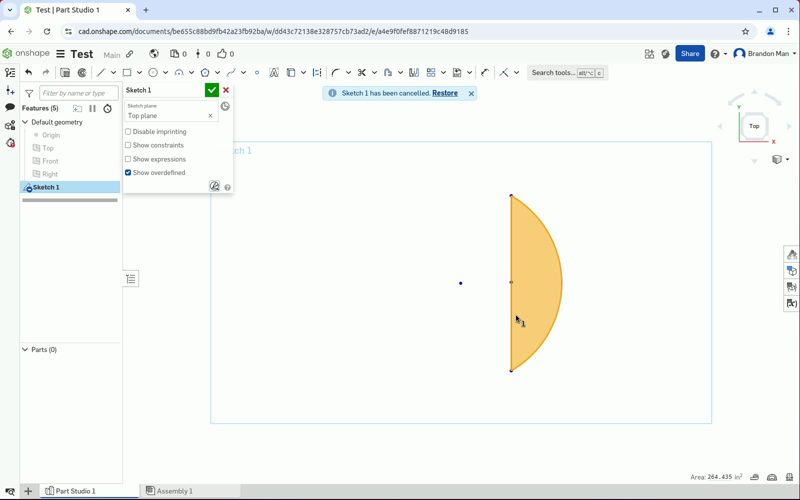
mouse_move(73, 352)
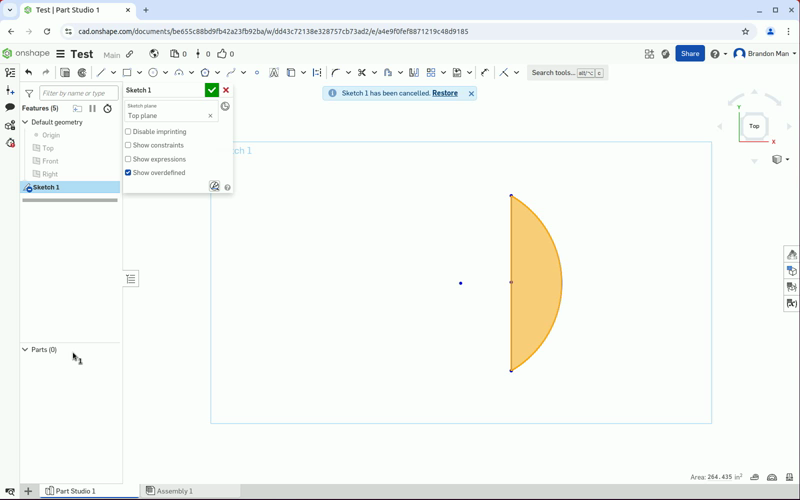
key(shift+y)
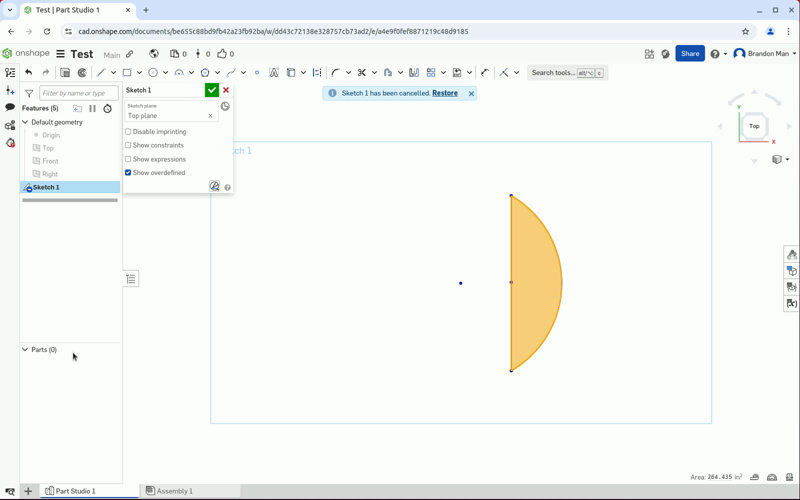
key(shift+e)
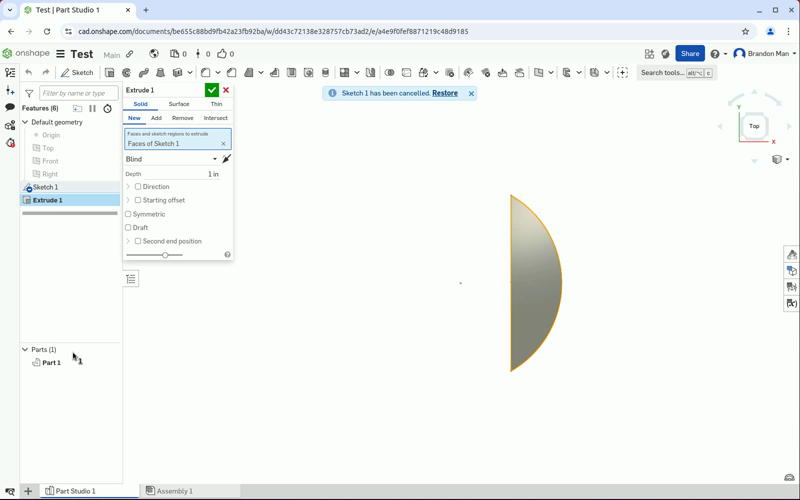
mouse_move(143, 106)
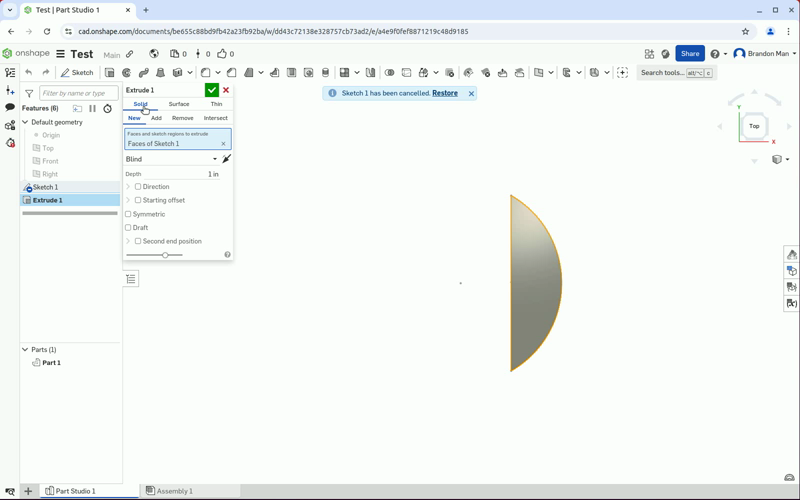
click(143, 106)
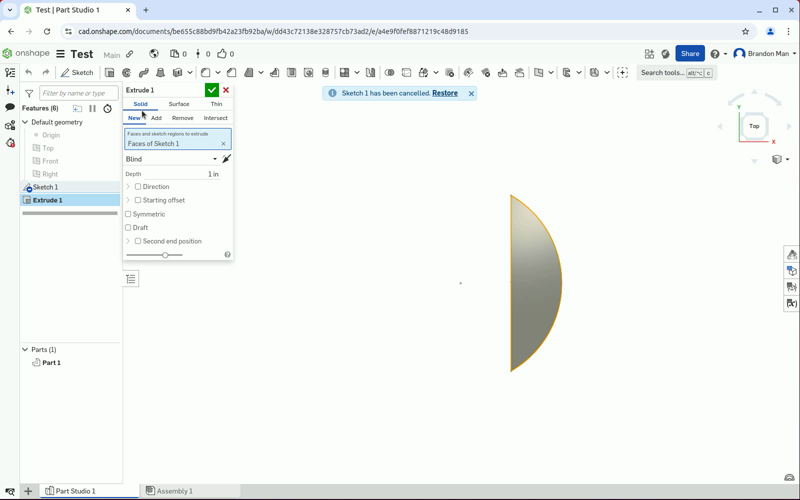
mouse_move(137, 120)
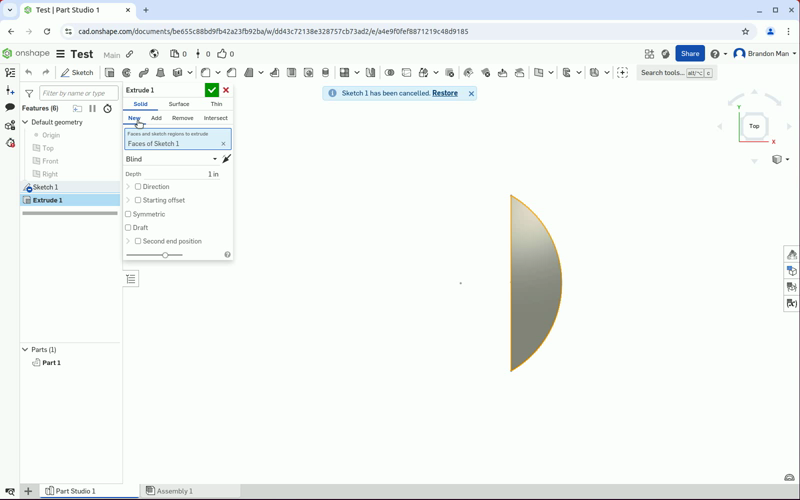
click(137, 120)
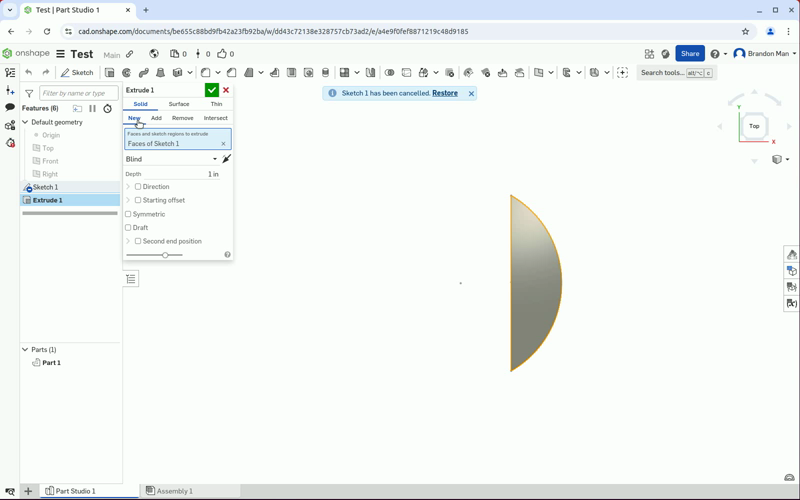
key(tab, 4)
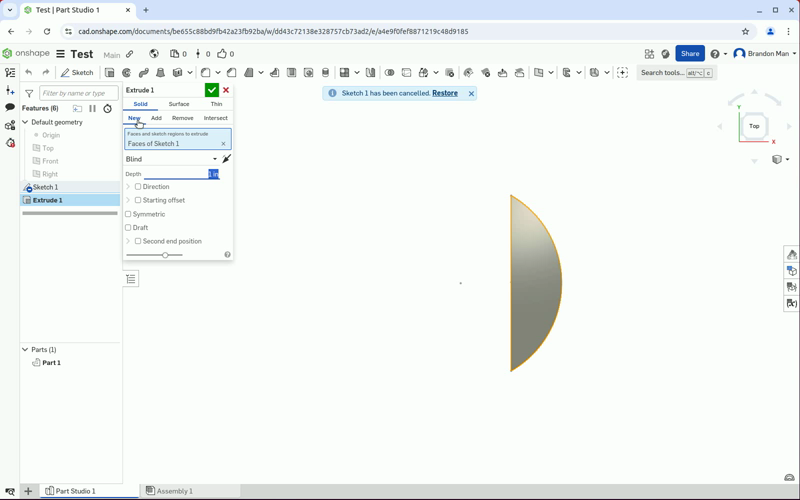
text(7.703)
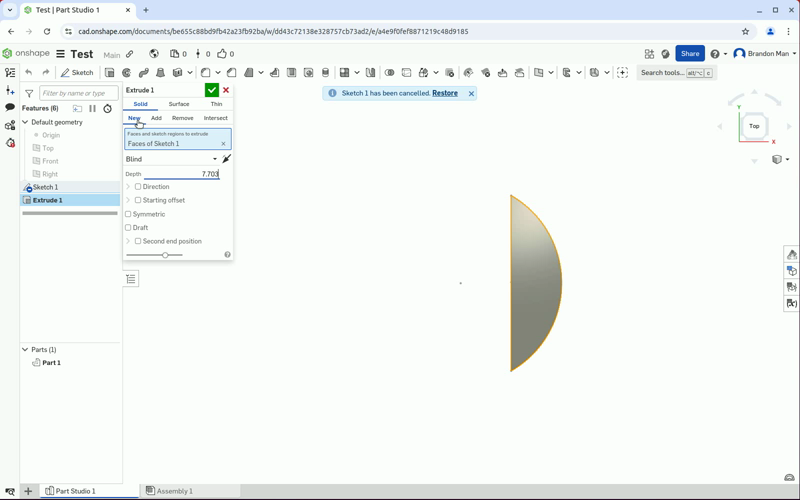
key(enter)
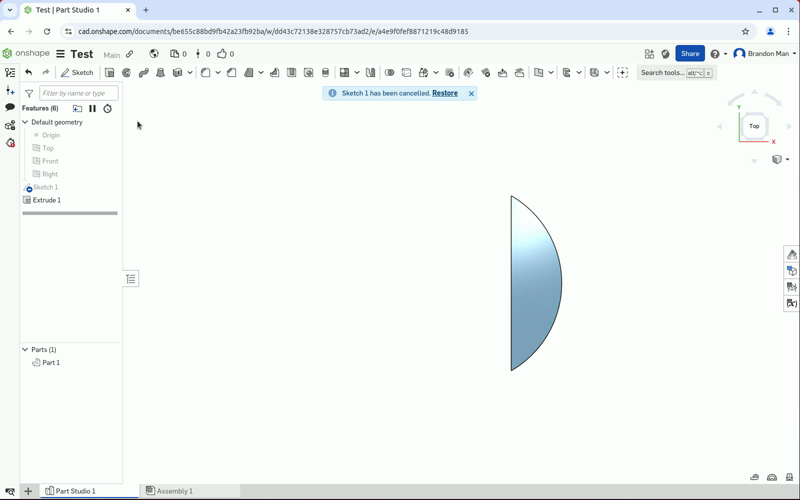
key(shift+h)
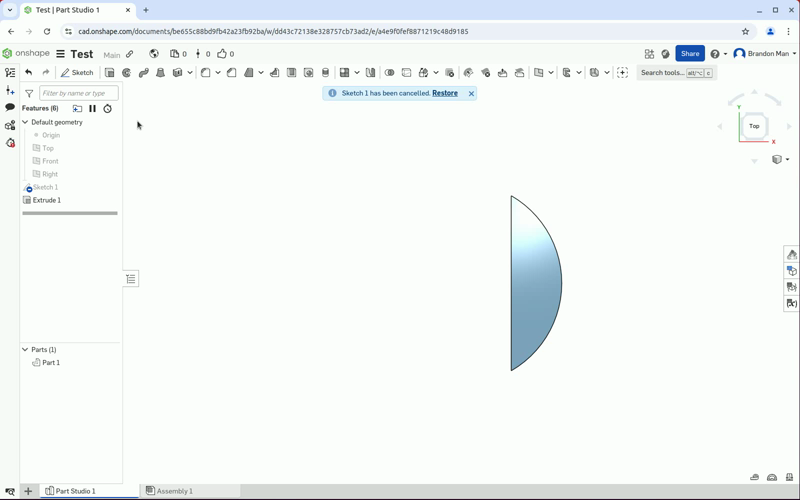
key(shift+h)
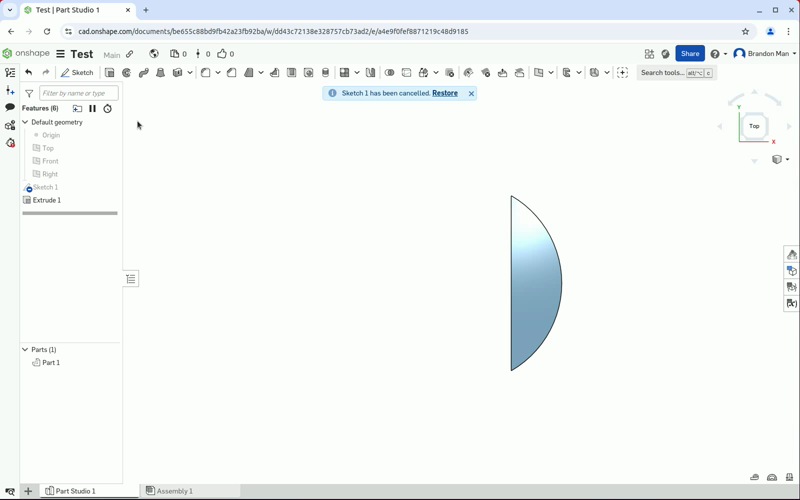
mouse_move(73, 189)
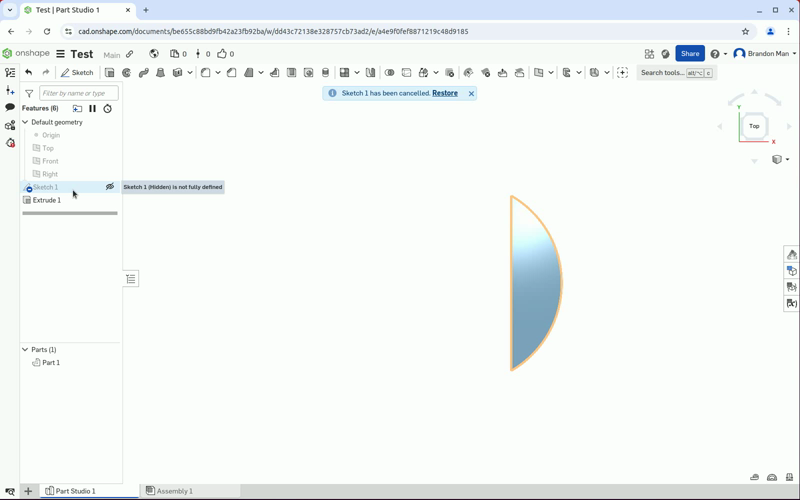
click(73, 189)
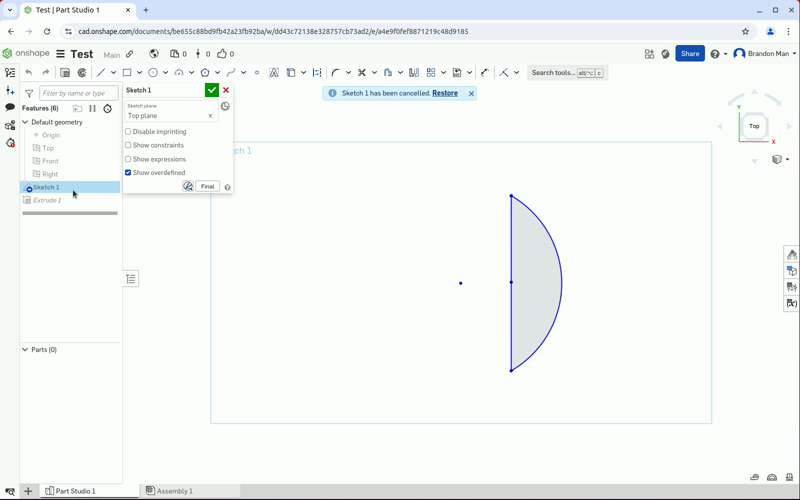
mouse_move(229, 92)
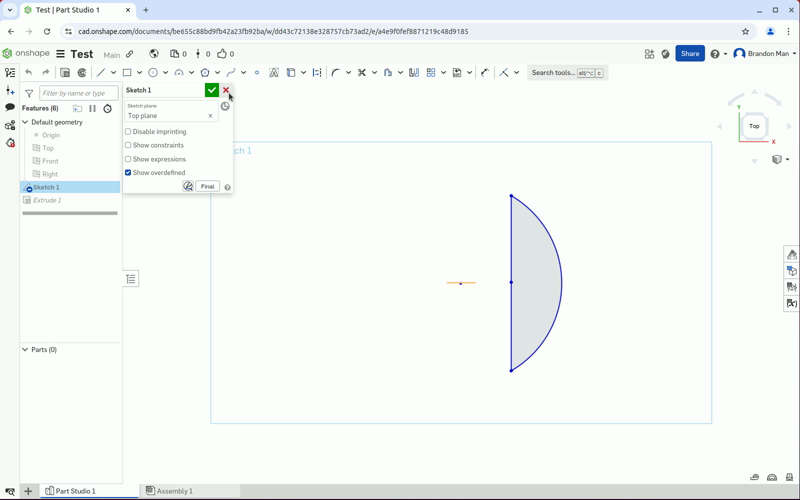
click(229, 92)
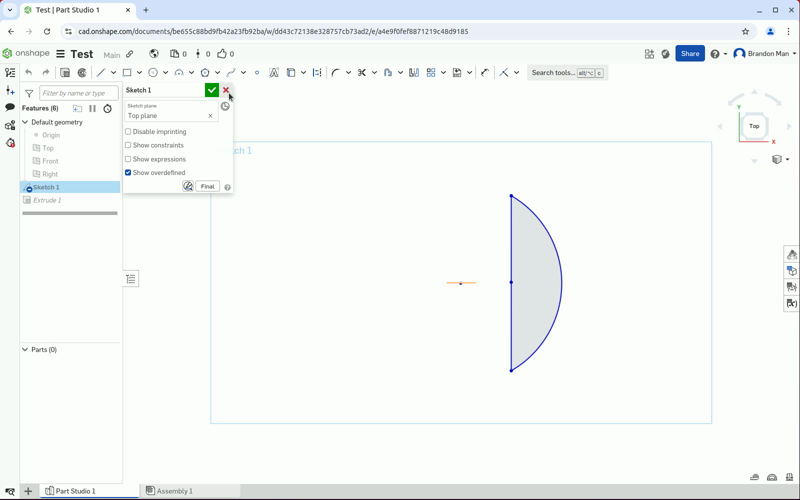
key(shift+s)
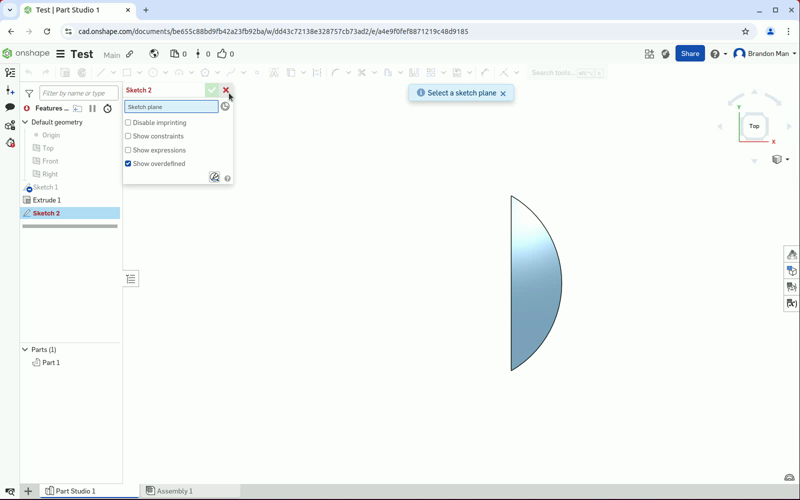
mouse_move(73, 150)
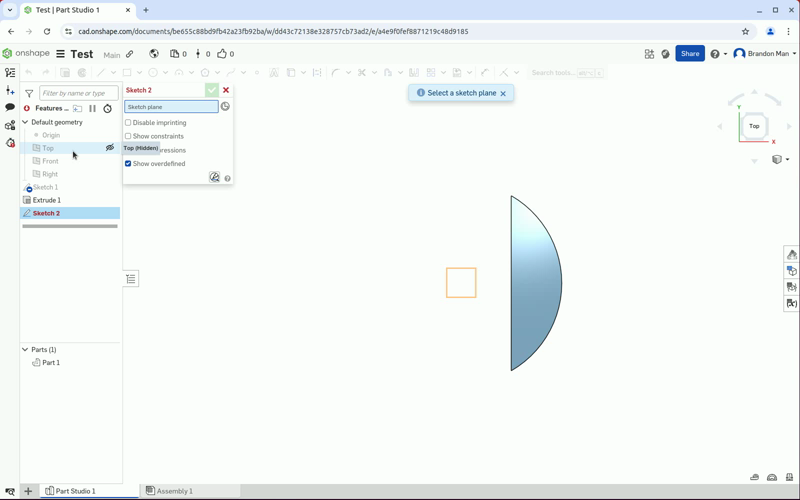
click(73, 150)
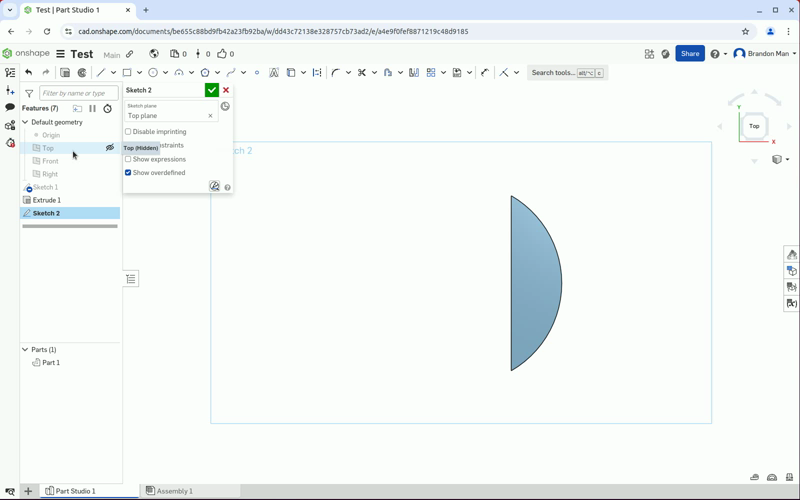
mouse_move(73, 352)
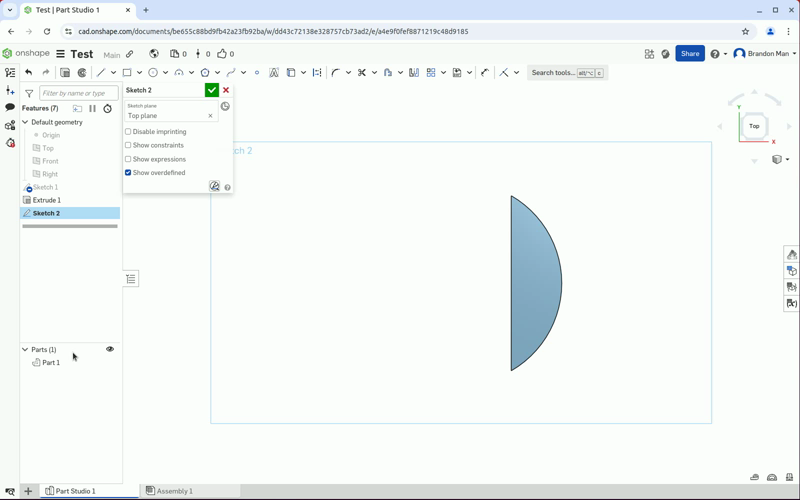
key(y)
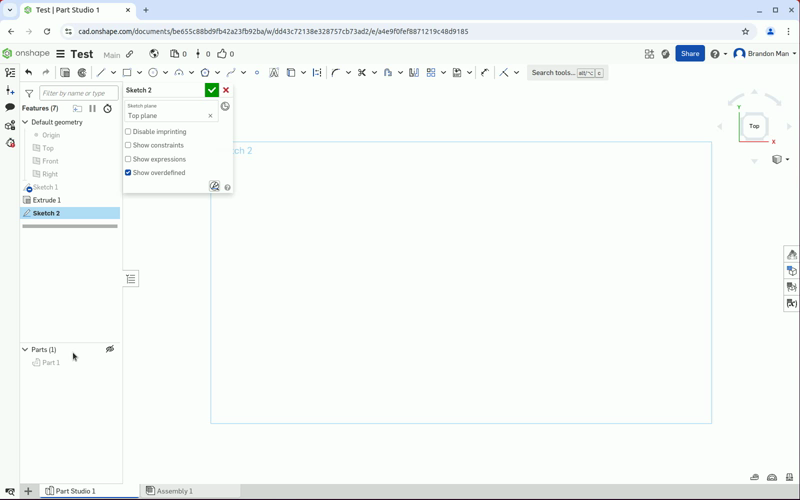
key(c)
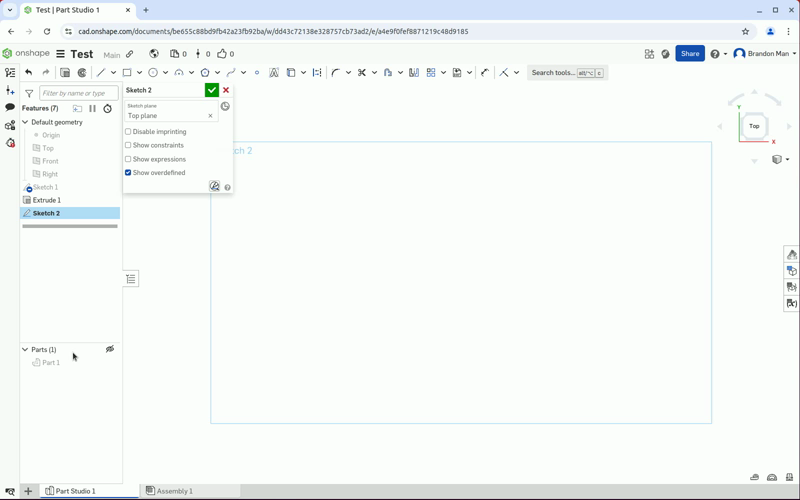
key_down(shift)
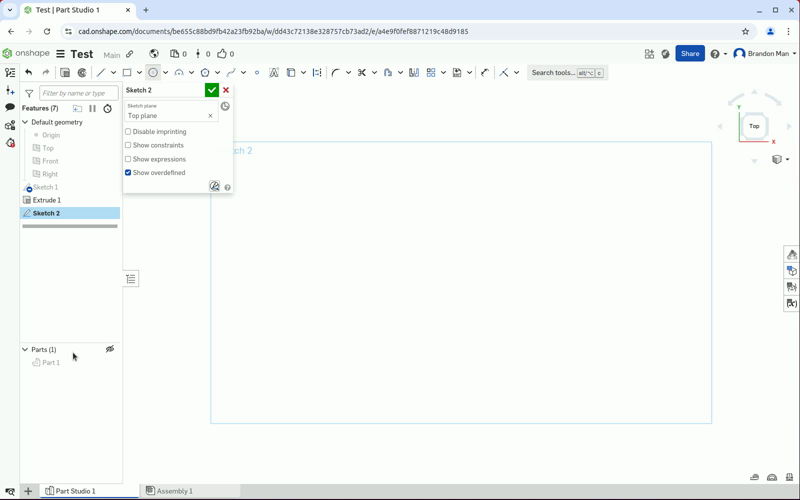
mouse_move(461, 282)
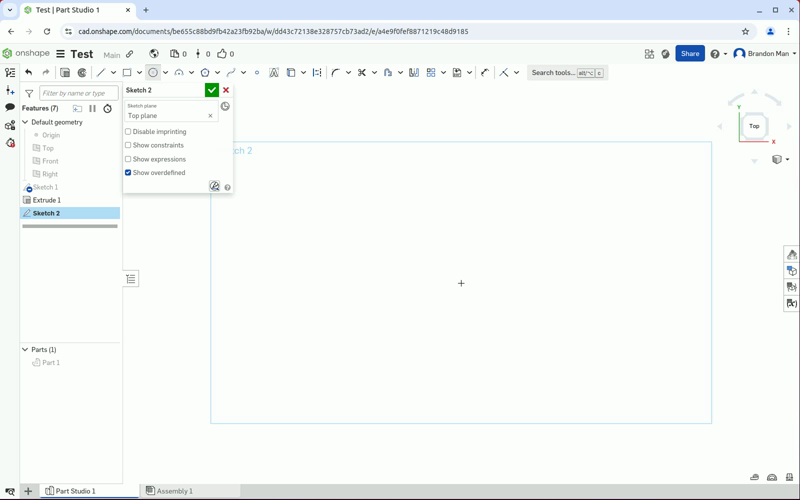
click(461, 282)
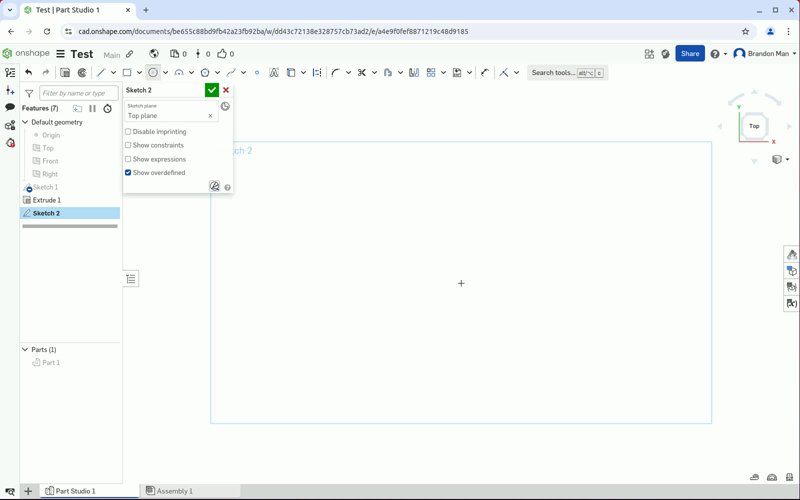
key_up(shift)
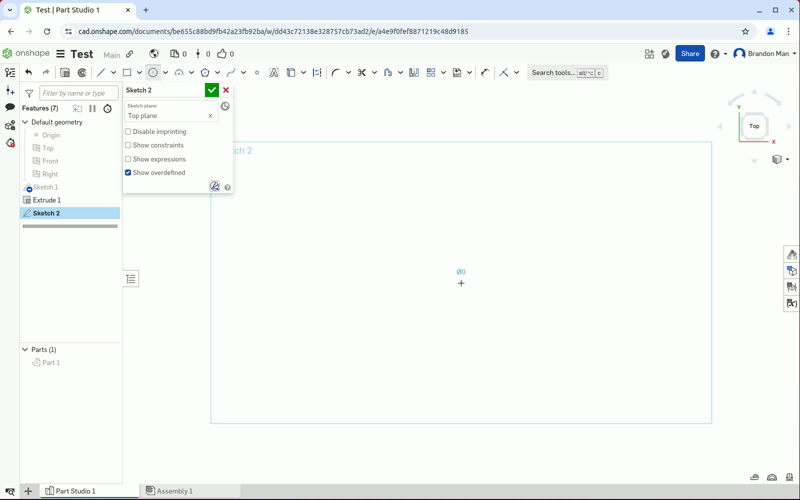
mouse_move(574, 282)
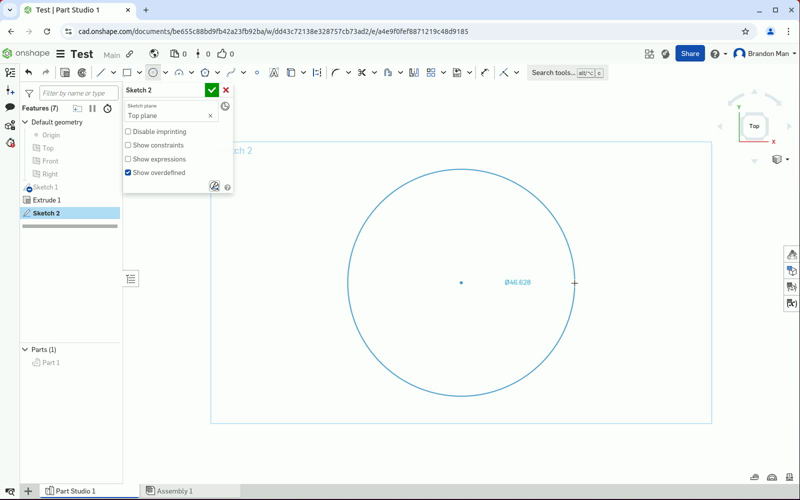
click(574, 282)
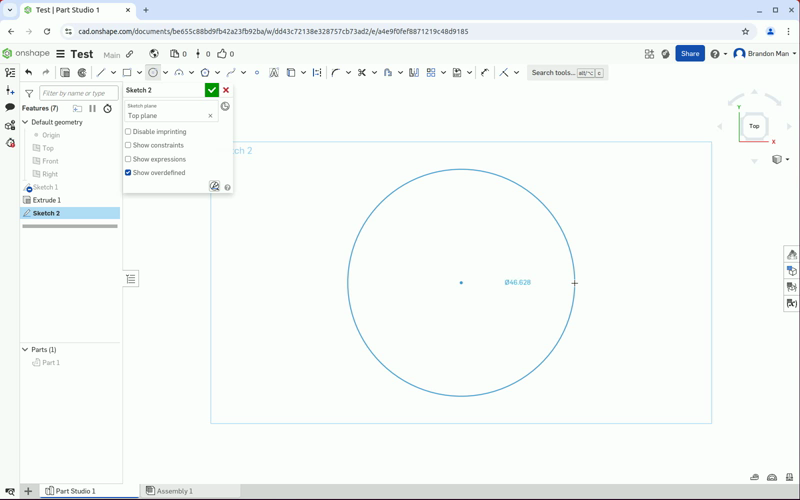
key(esc)
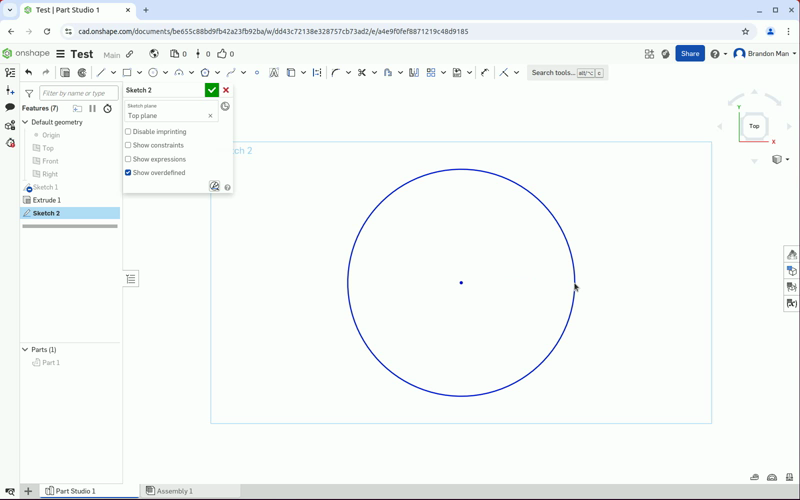
key(c)
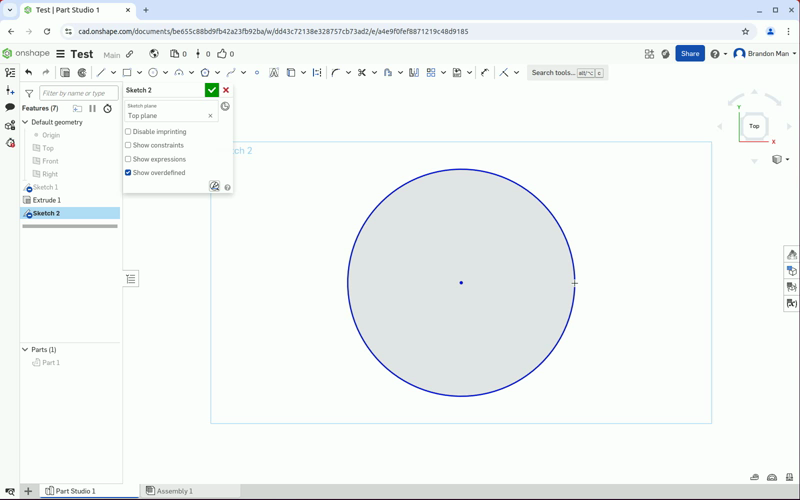
key_down(shift)
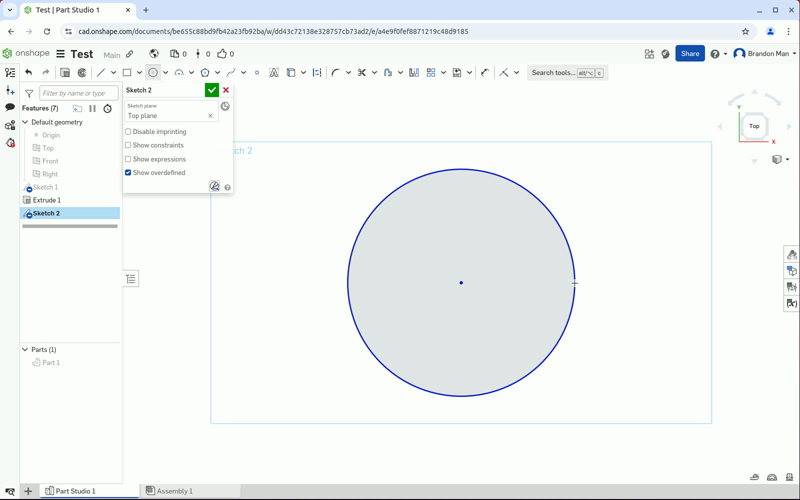
mouse_move(461, 282)
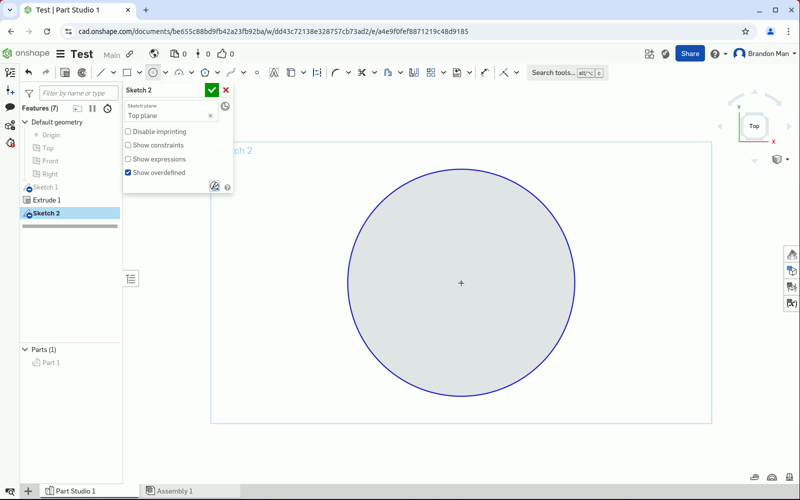
click(461, 282)
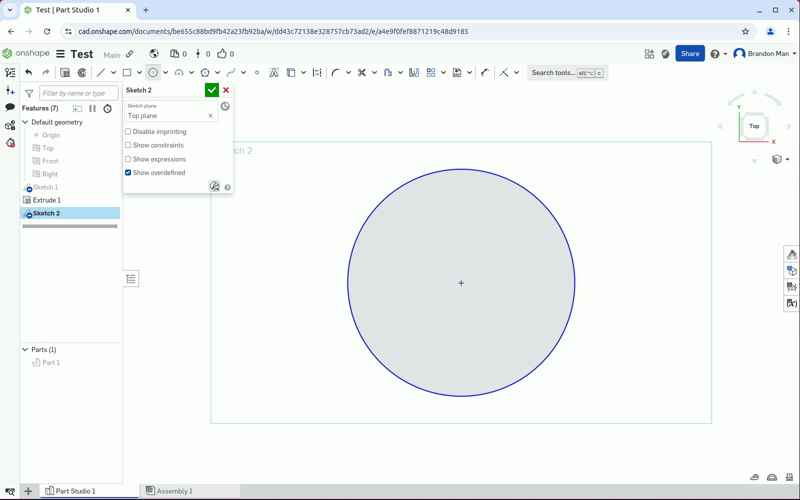
key_up(shift)
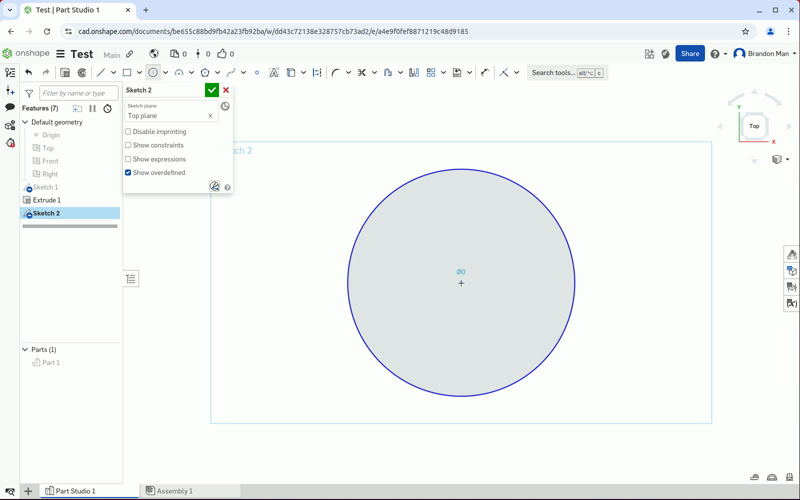
mouse_move(562, 282)
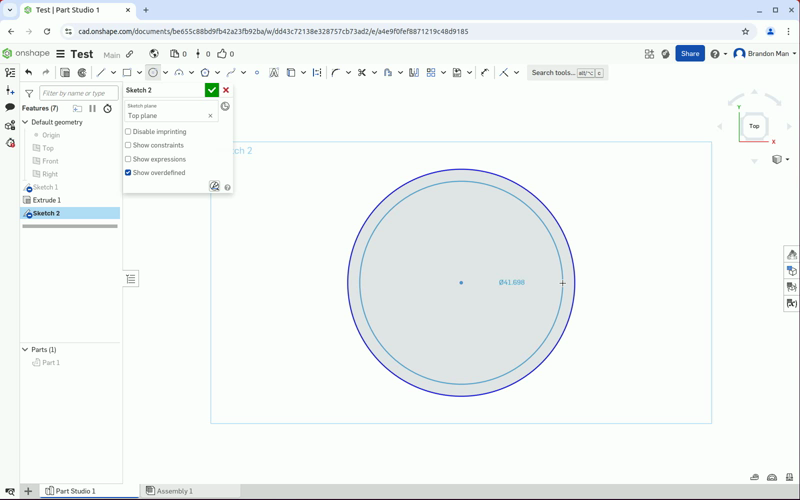
click(562, 282)
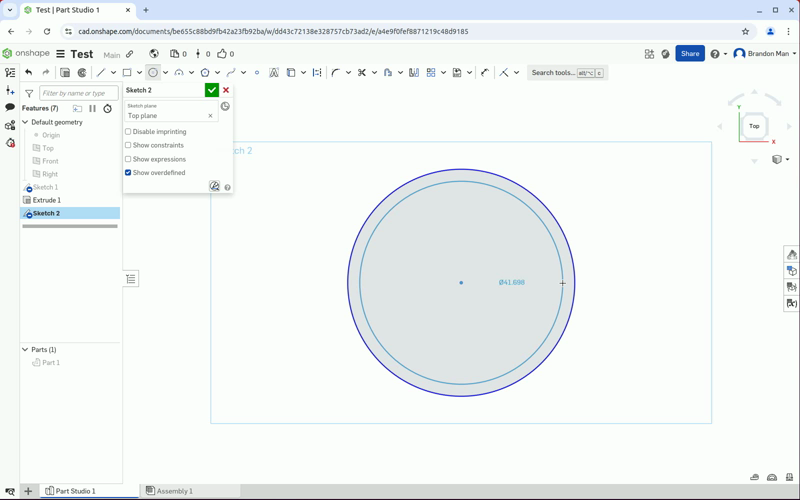
key(esc)
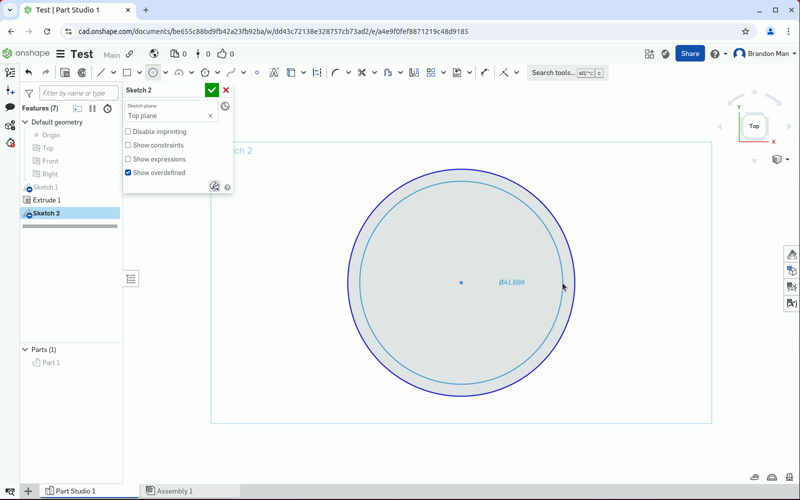
mouse_move(437, 178)
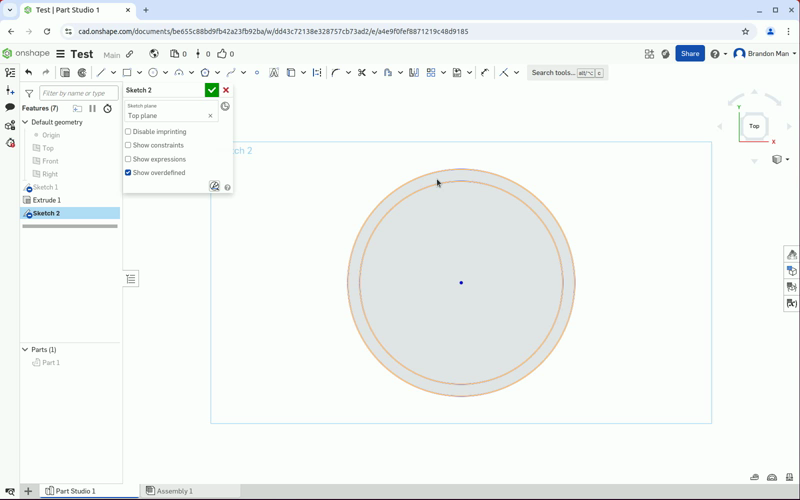
click(437, 178)
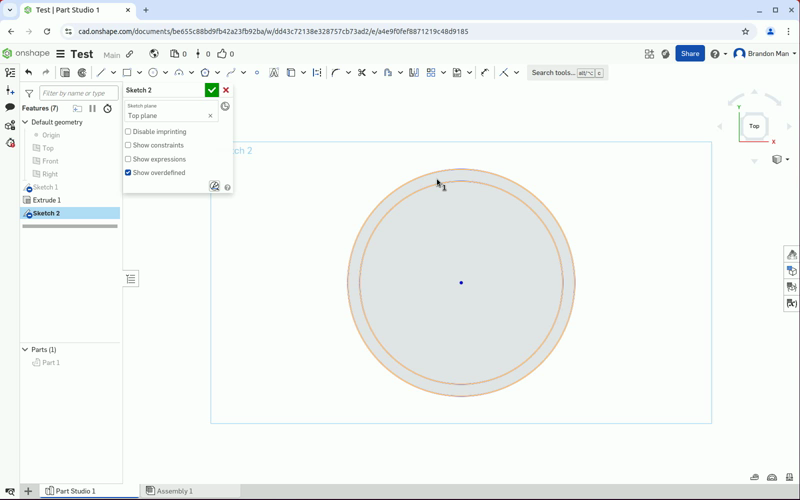
mouse_move(73, 352)
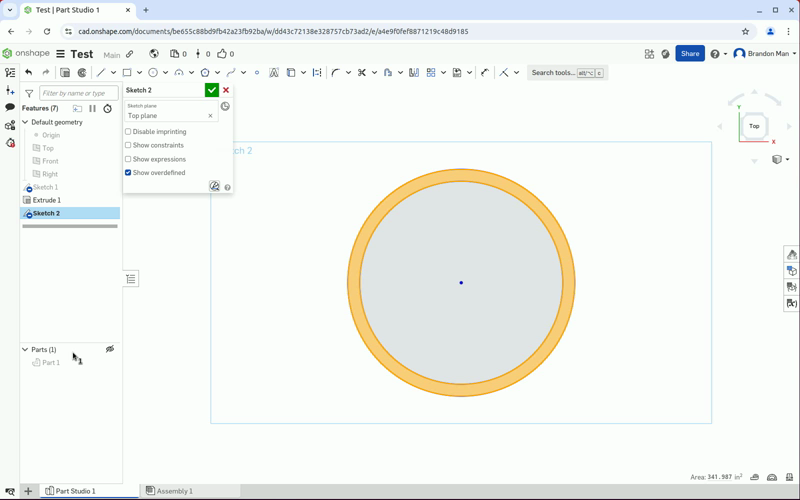
key(shift+y)
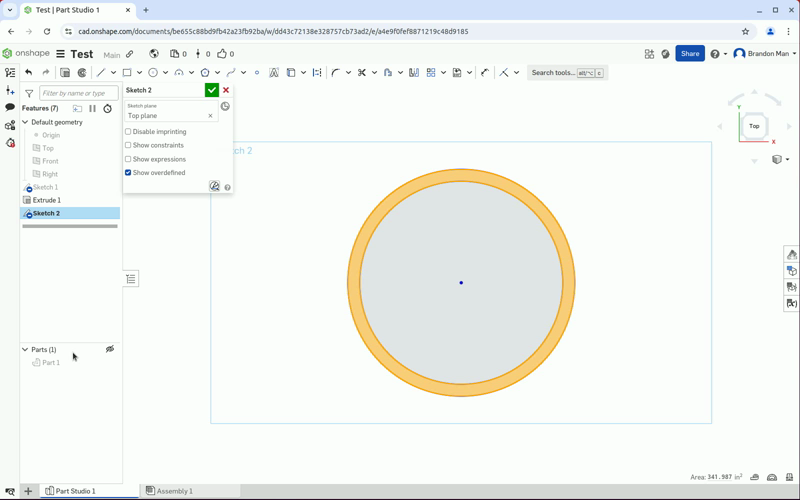
key(shift+e)
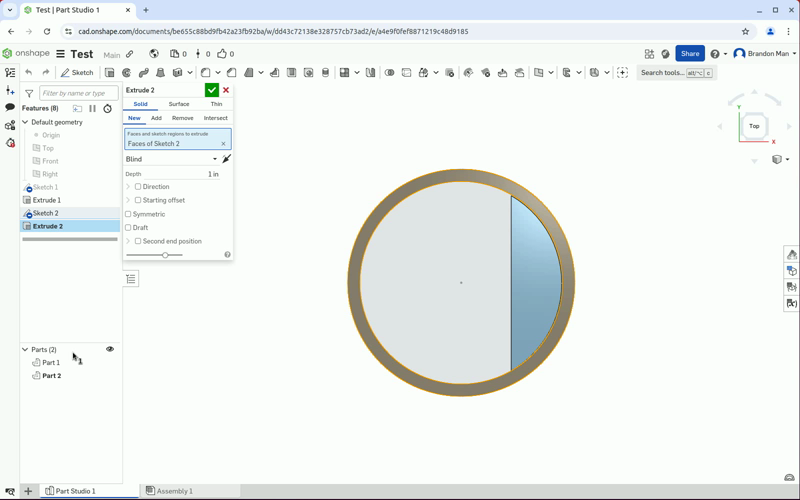
mouse_move(143, 106)
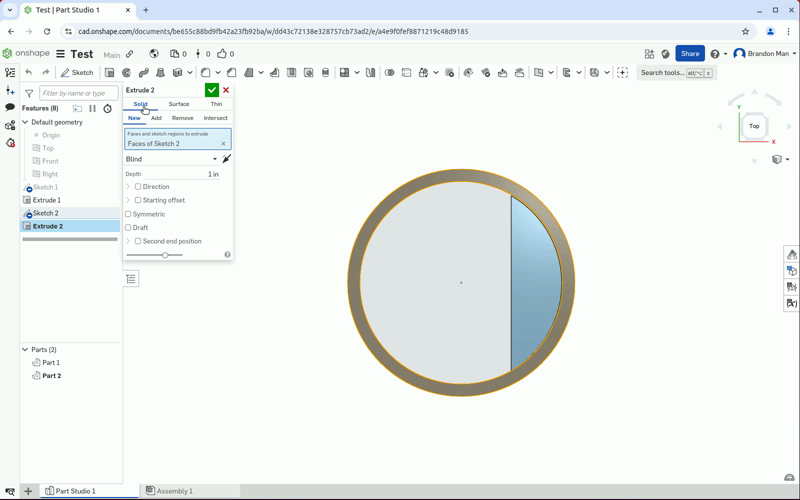
click(143, 106)
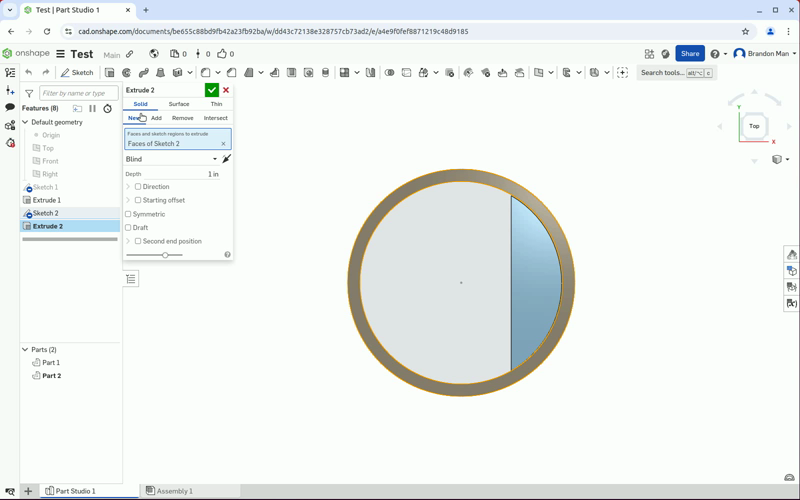
mouse_move(137, 120)
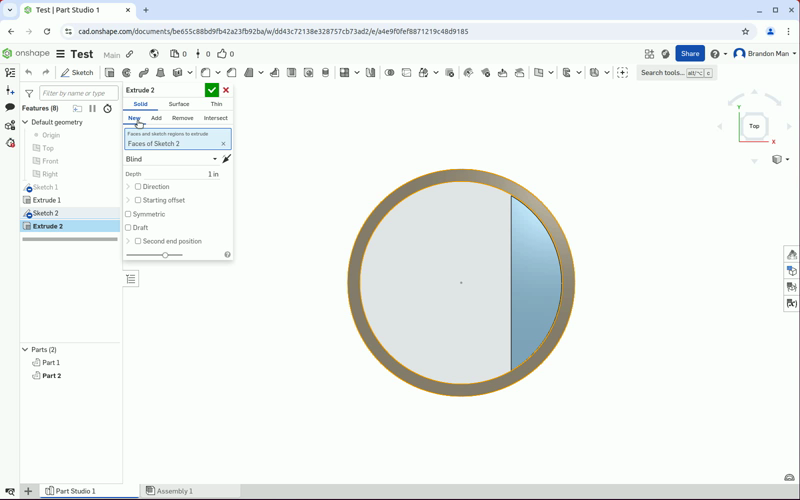
click(137, 120)
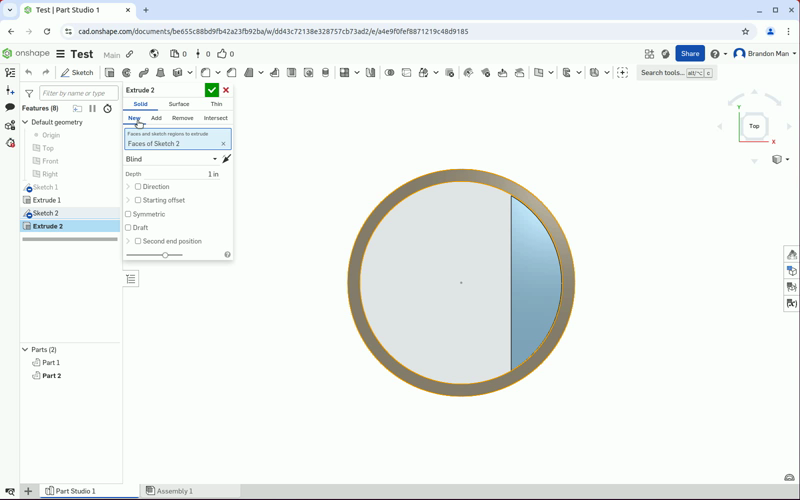
key(tab, 4)
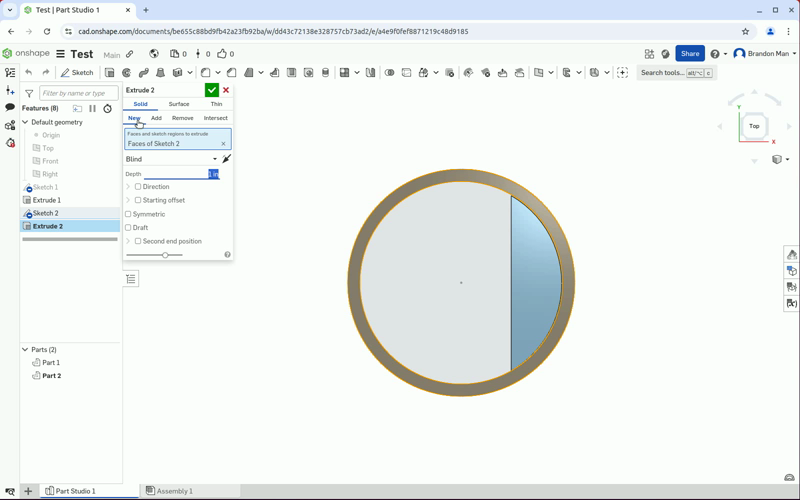
text(15.405)
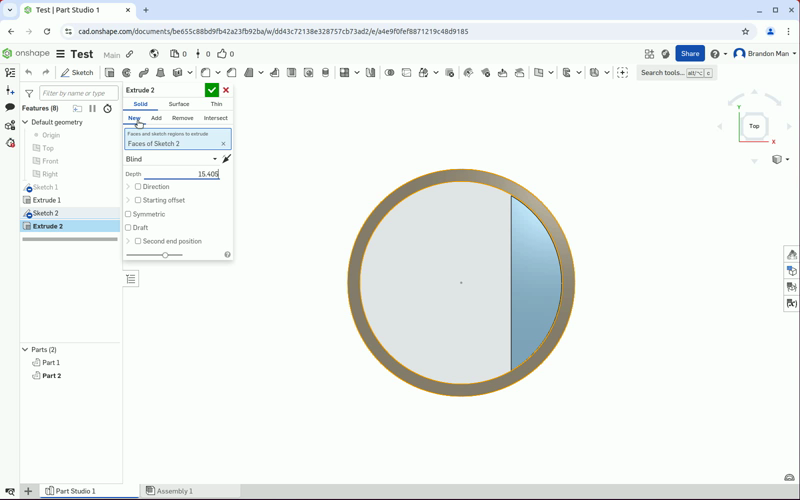
key(enter)
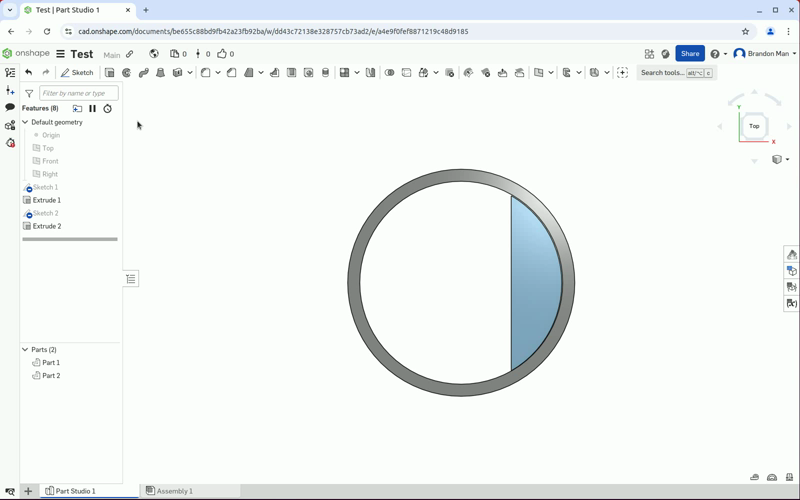
key(shift+h)
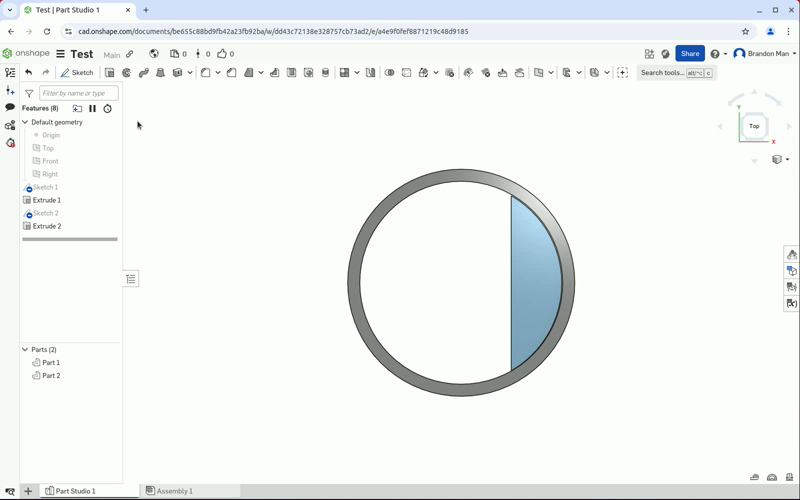
key(shift+h)
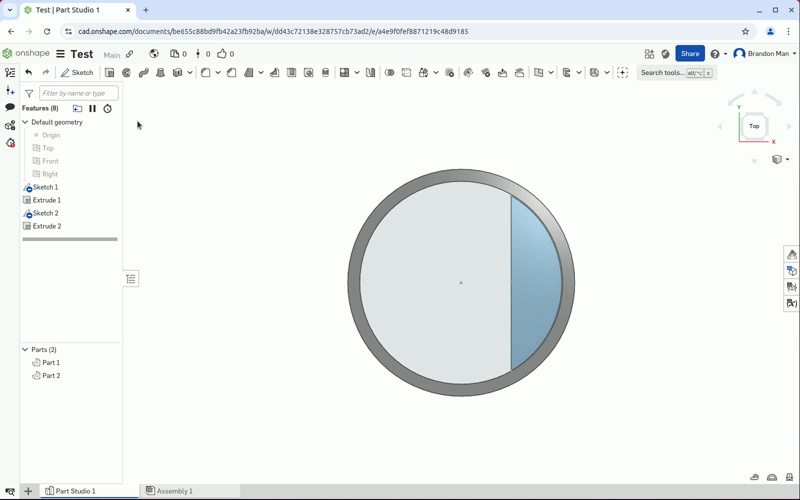
key(shift+7)
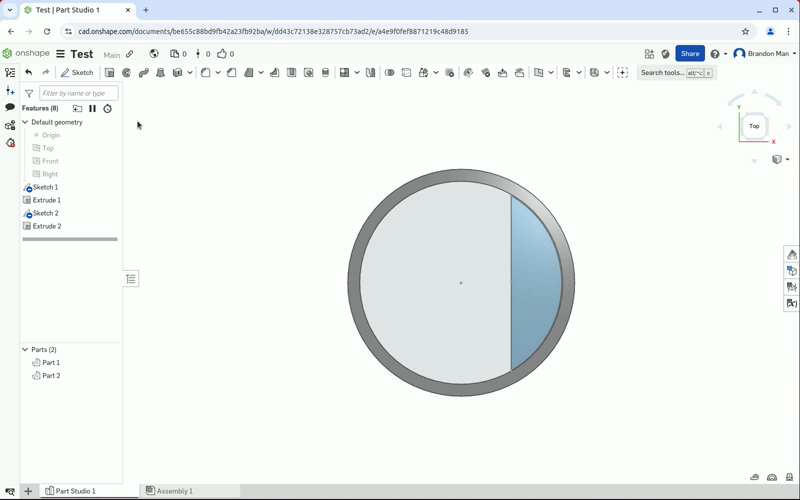
key(up, 3)
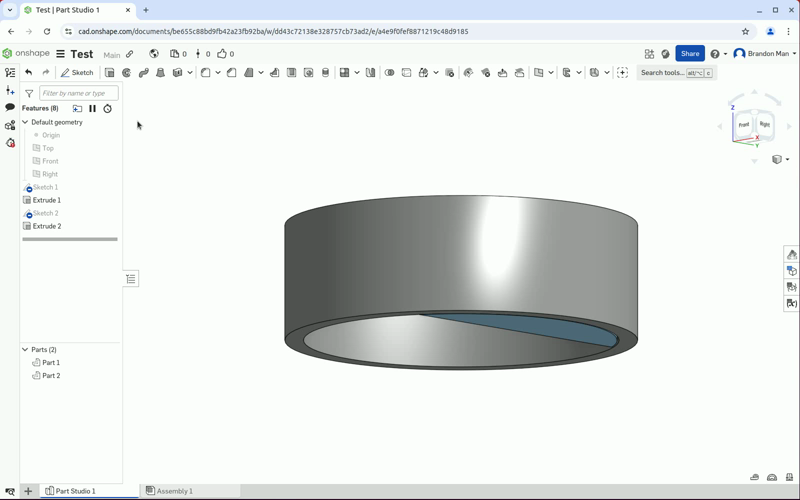
key(left, 3)
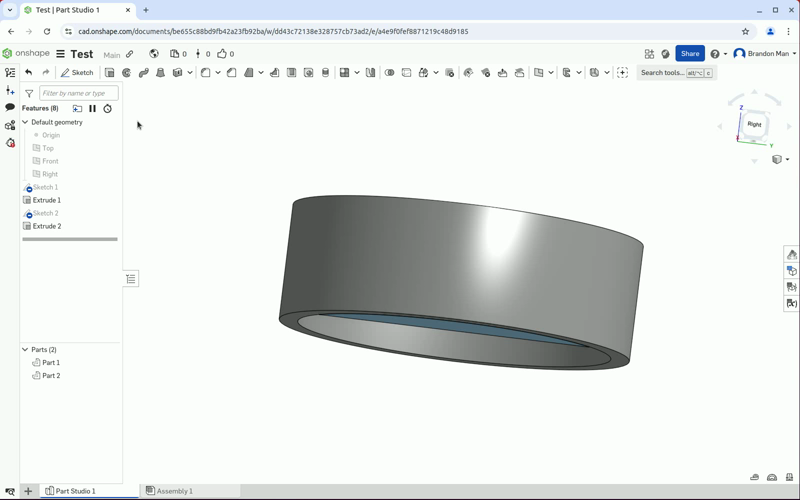
key(right, 3)
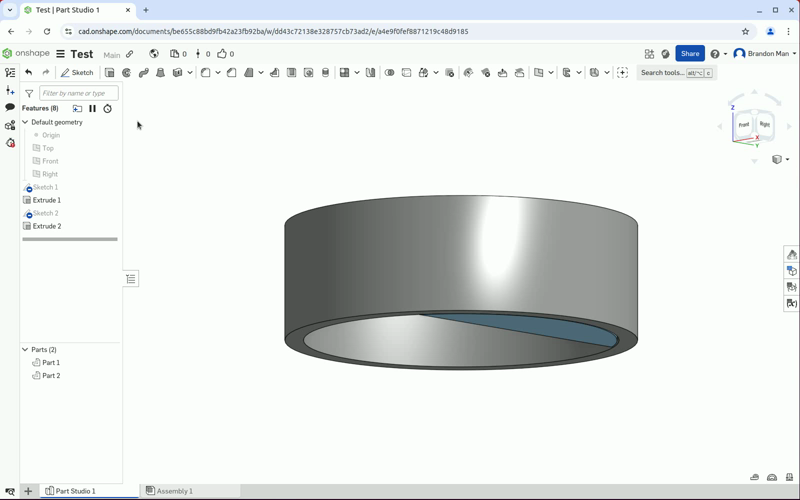
key(down, 3)
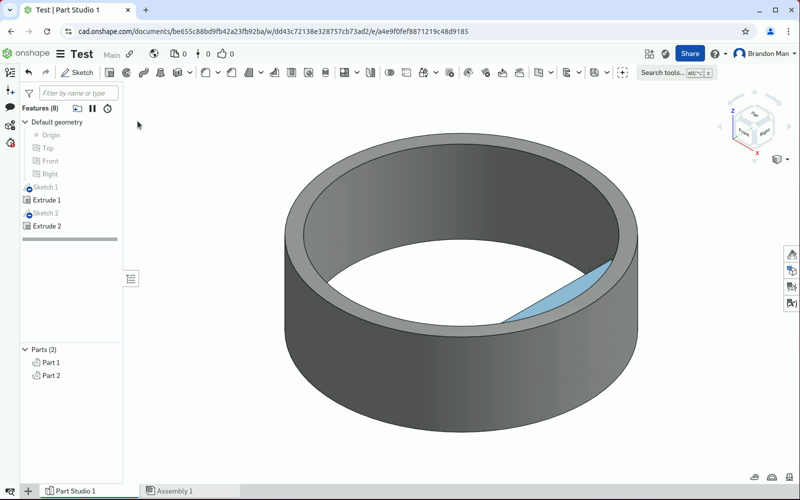
mouse_move(73, 189)
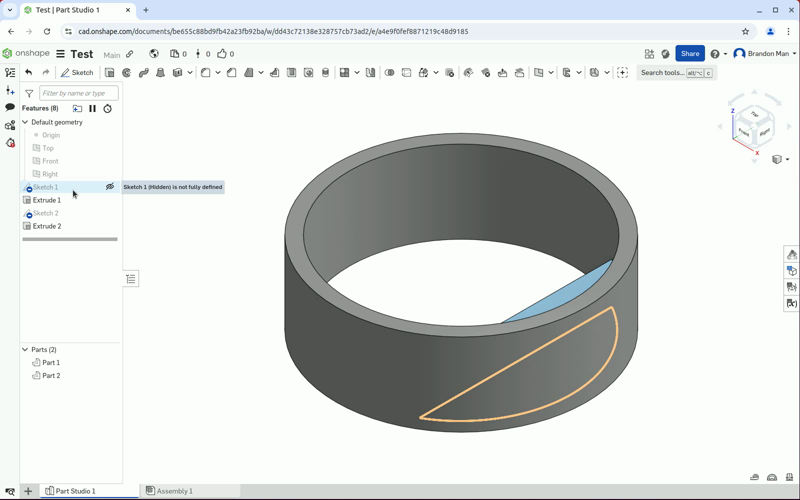
click(73, 189)